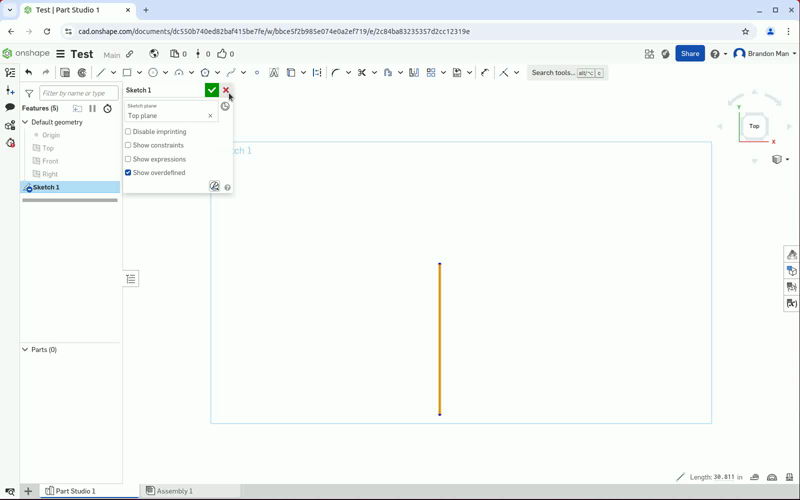
key(shift+h)
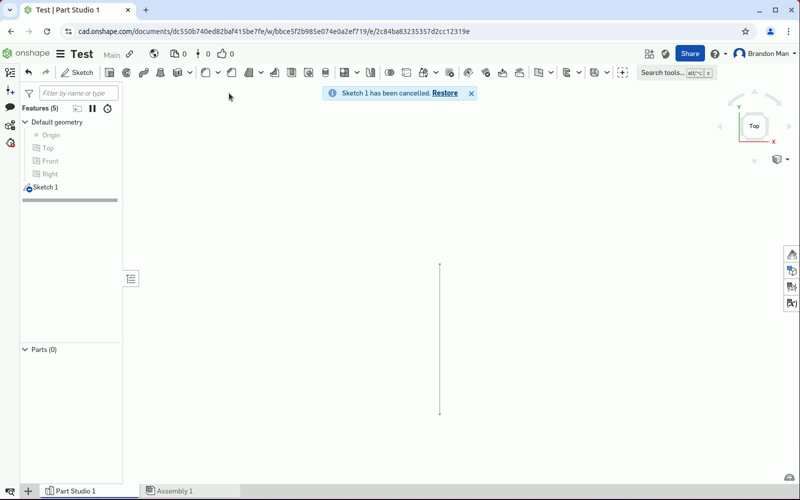
mouse_move(73, 352)
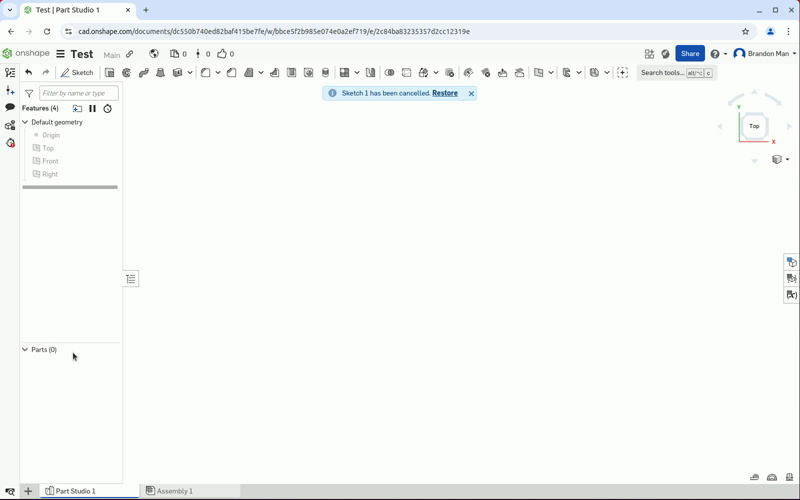
key(y)
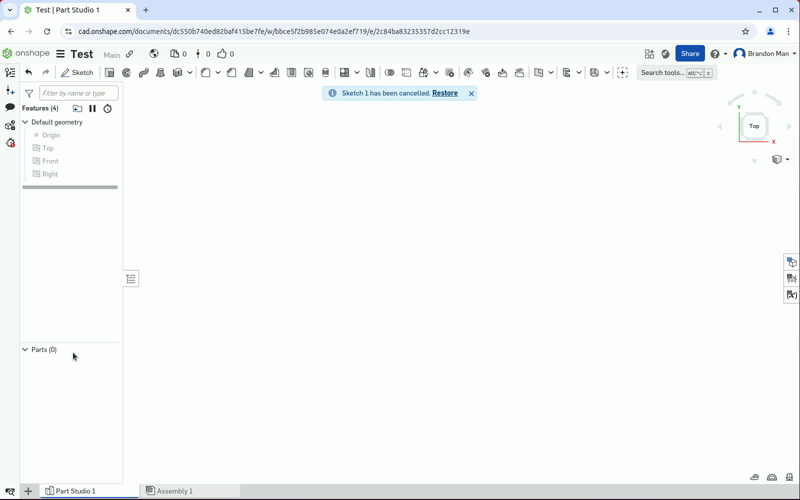
key(shift+p)
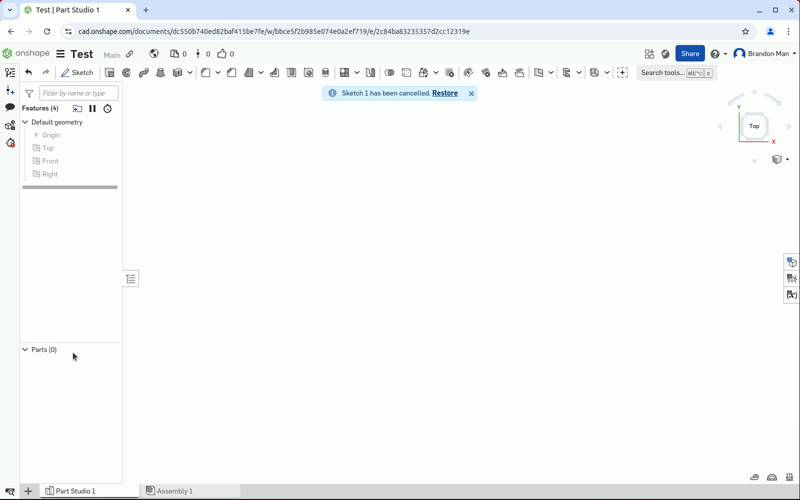
key(space)
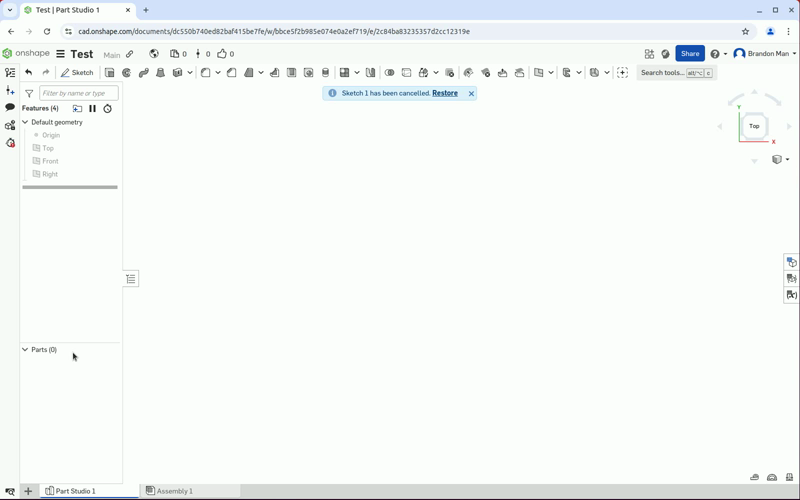
key_down(shift)
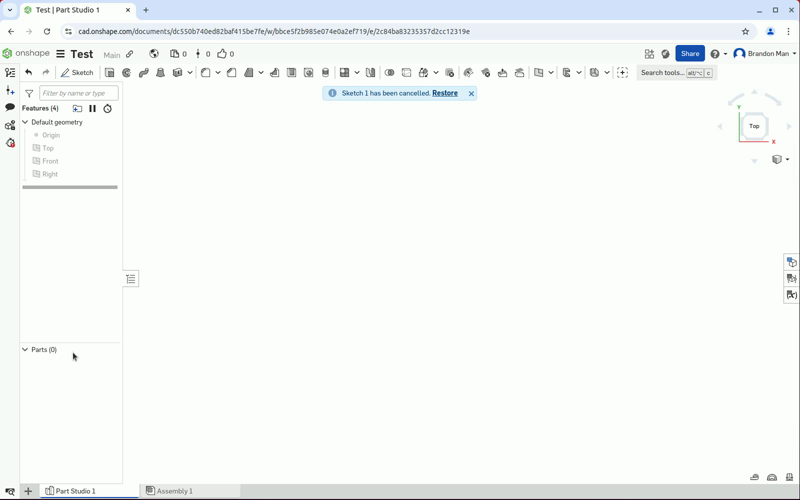
key(up)
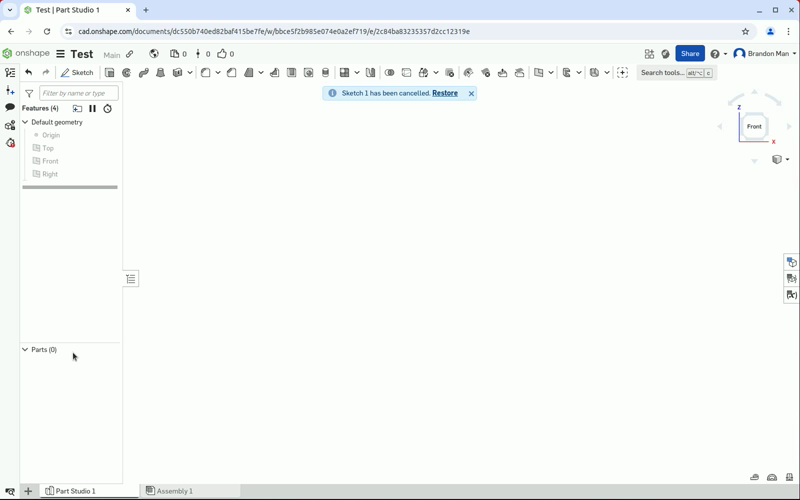
key_up(shift)
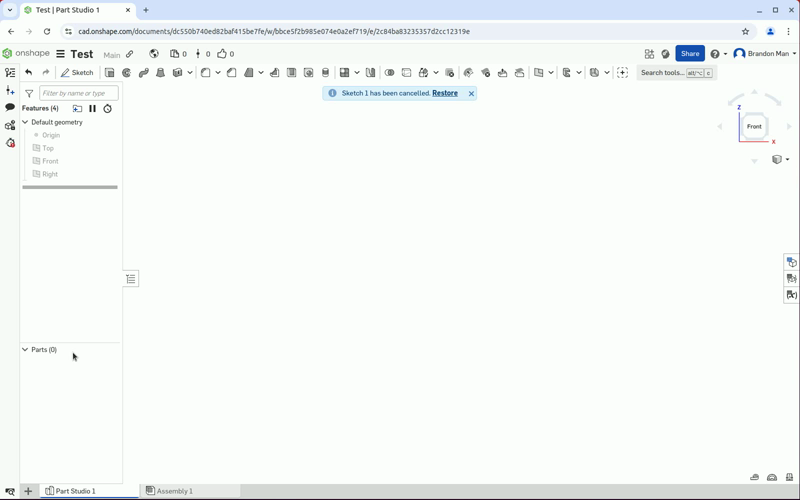
mouse_move(73, 352)
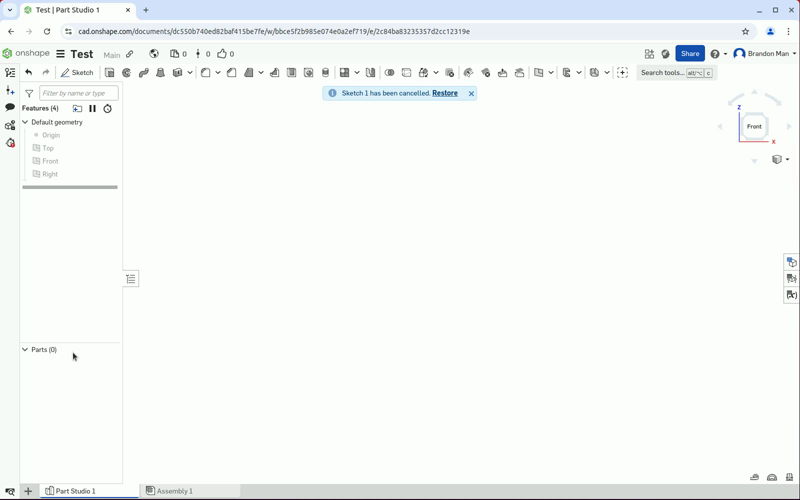
key(shift+y)
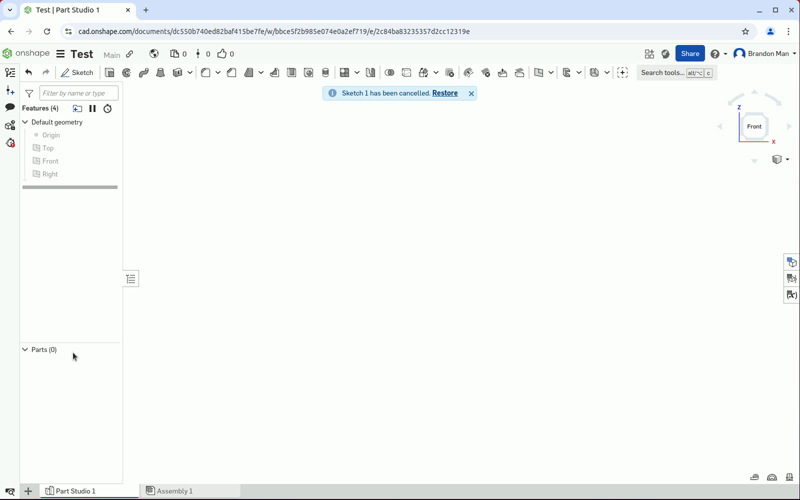
key(shift+s)
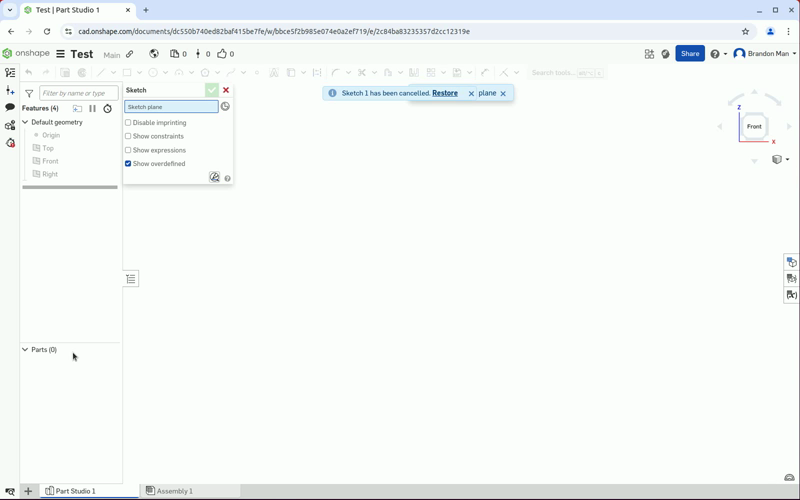
mouse_move(73, 163)
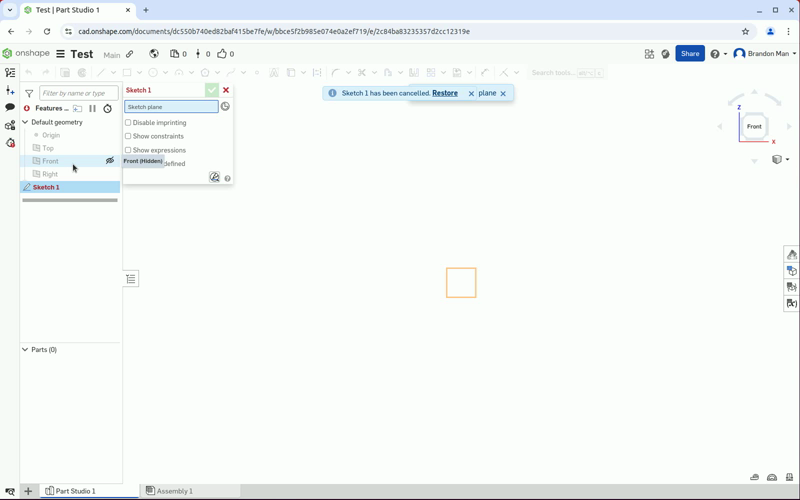
click(73, 163)
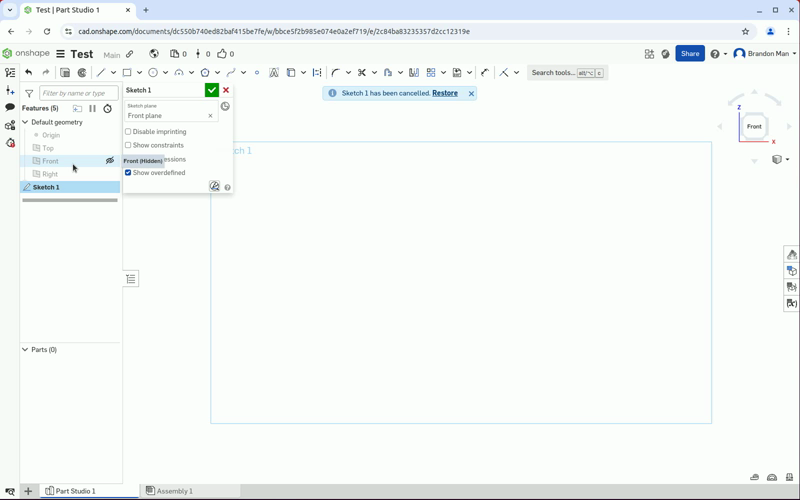
mouse_move(73, 352)
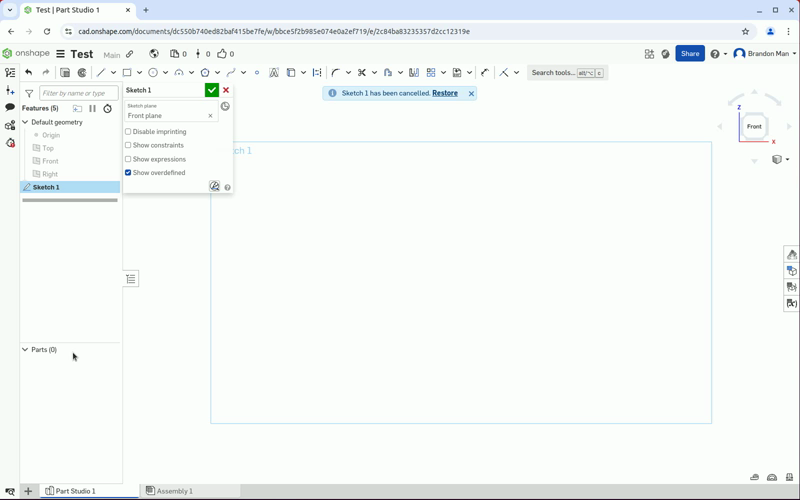
key(y)
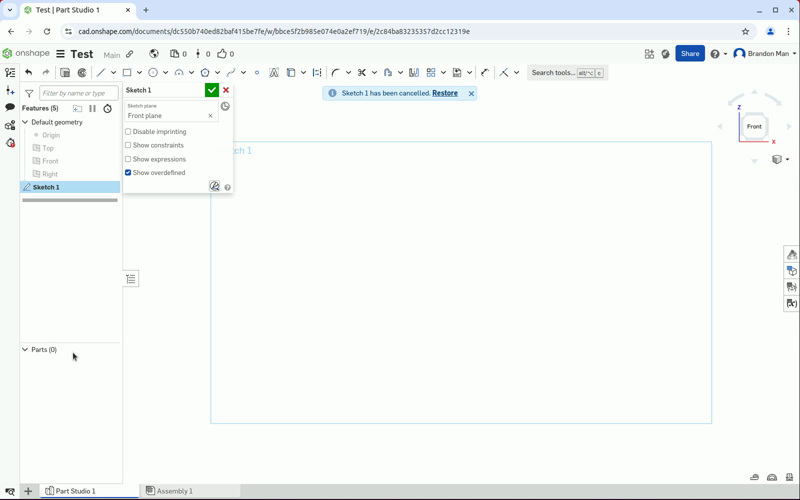
key(l)
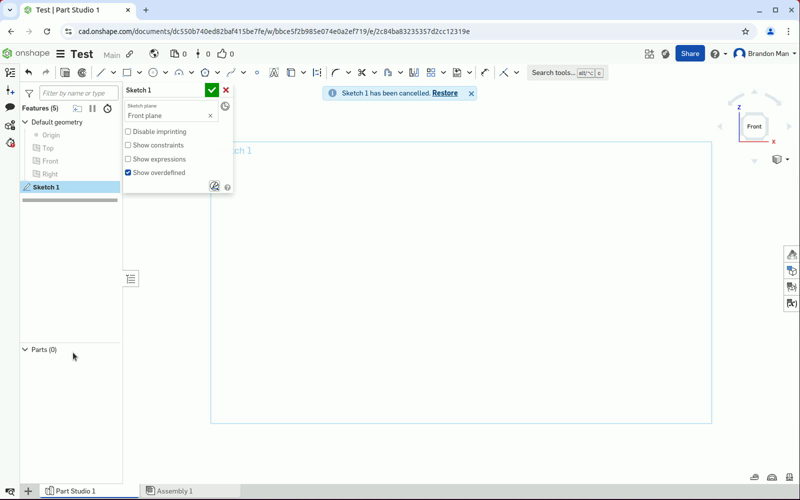
key_down(shift)
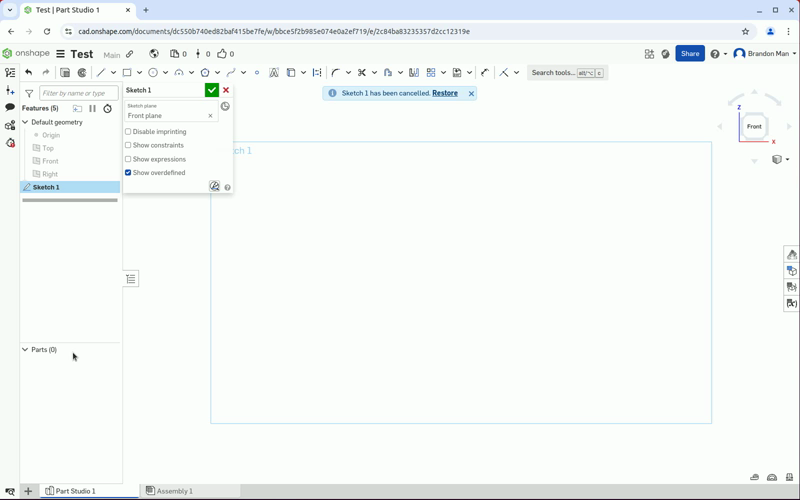
mouse_move(460, 282)
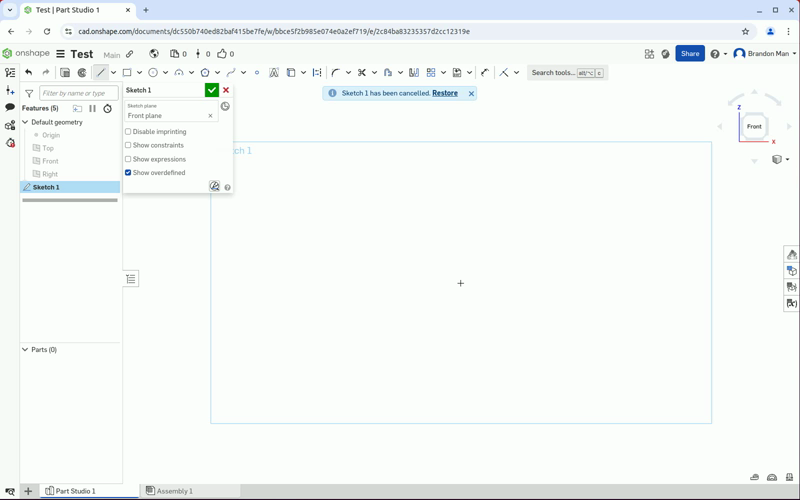
click(460, 282)
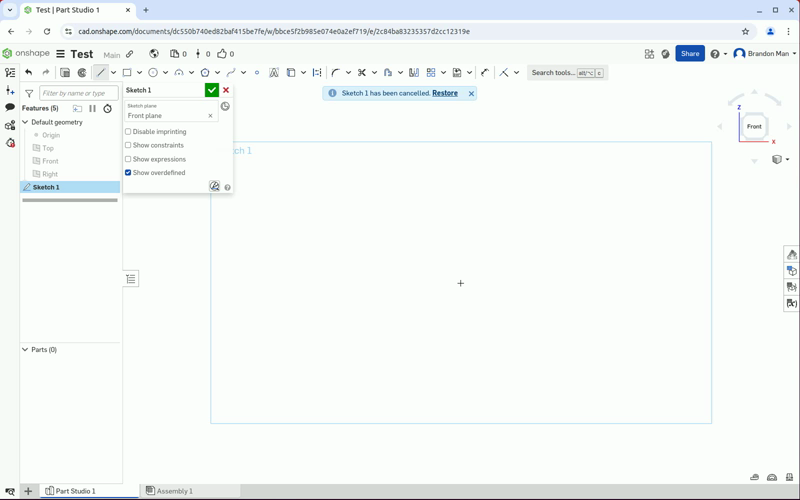
key_up(shift)
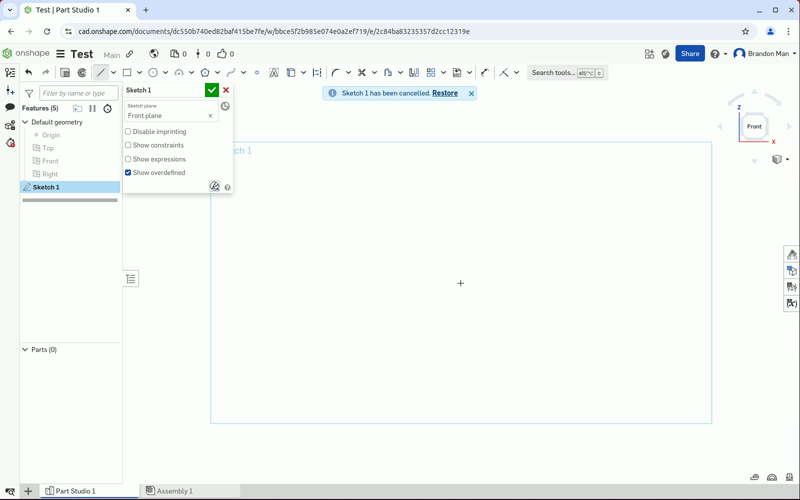
key_down(shift)
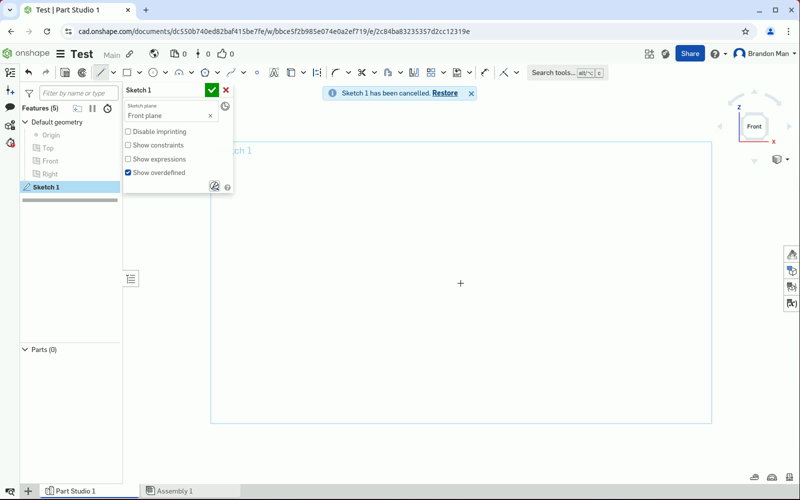
mouse_move(573, 282)
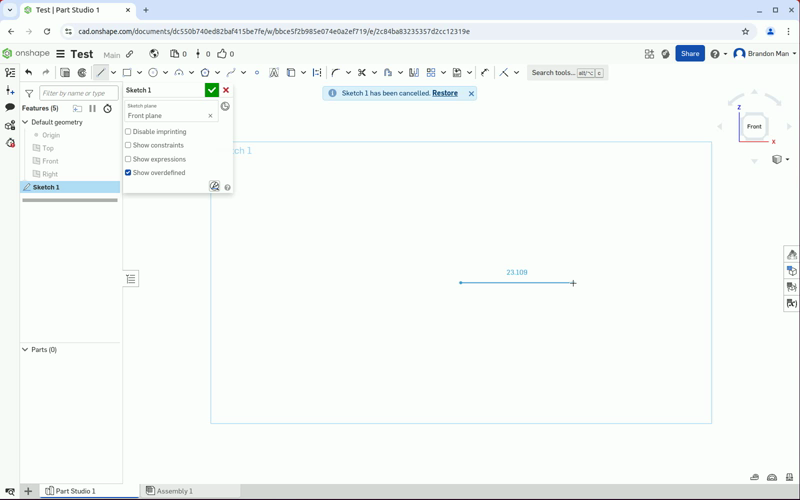
click(573, 282)
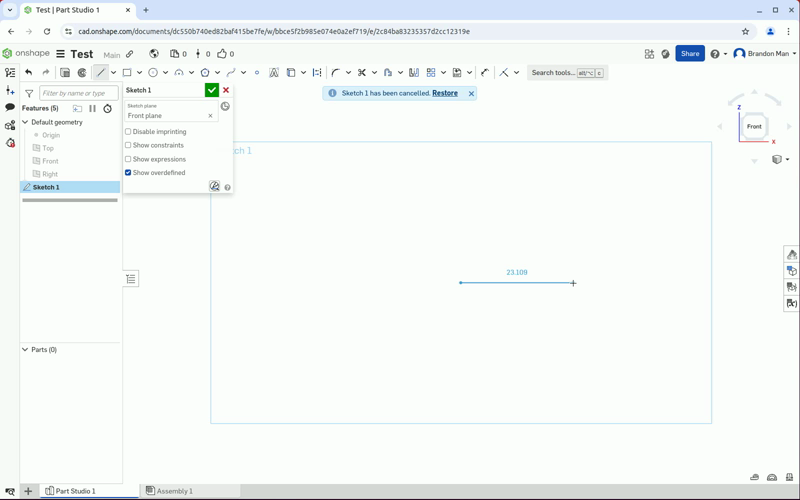
key_up(shift)
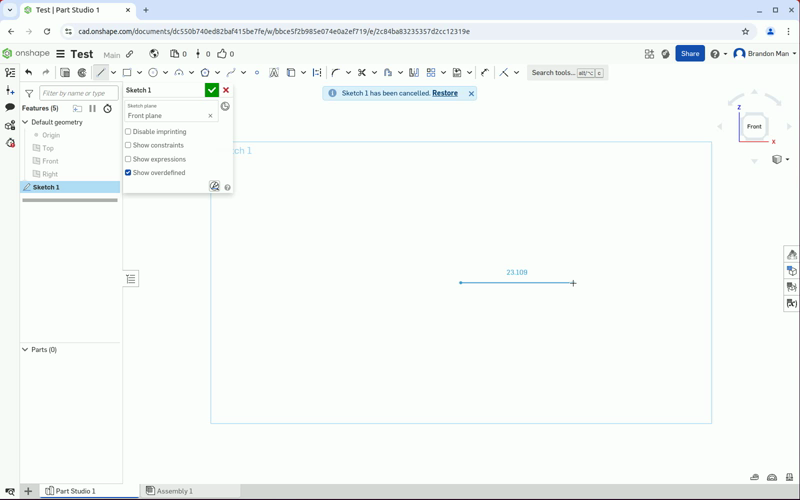
key_down(shift)
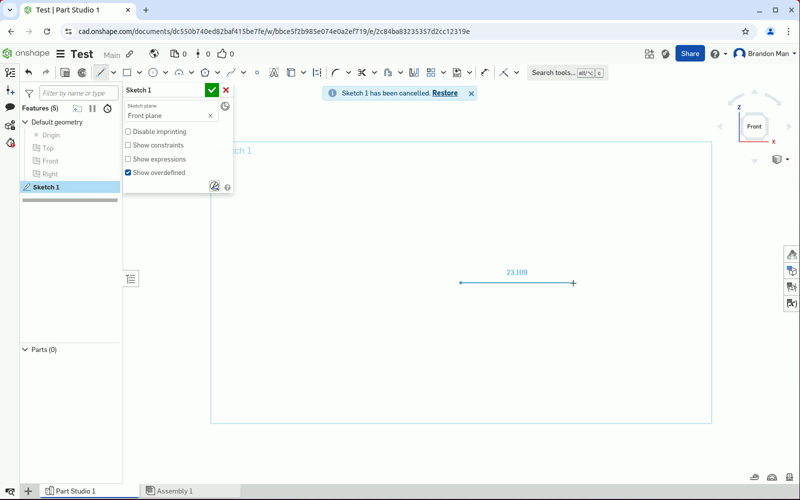
mouse_move(573, 189)
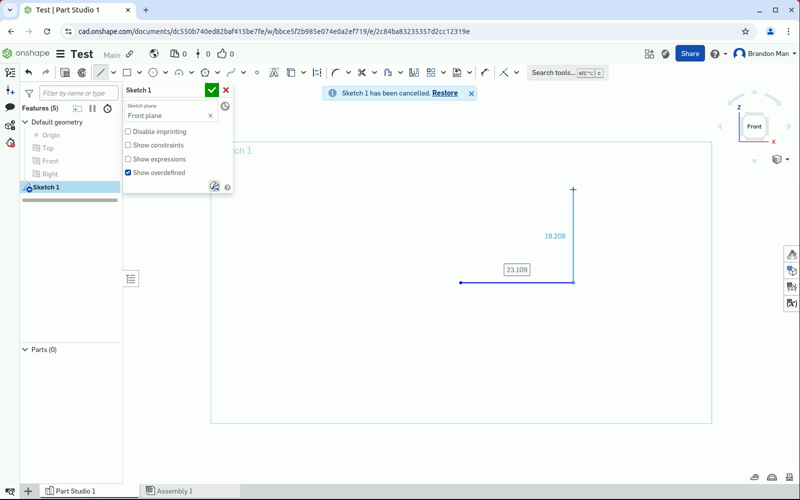
click(573, 189)
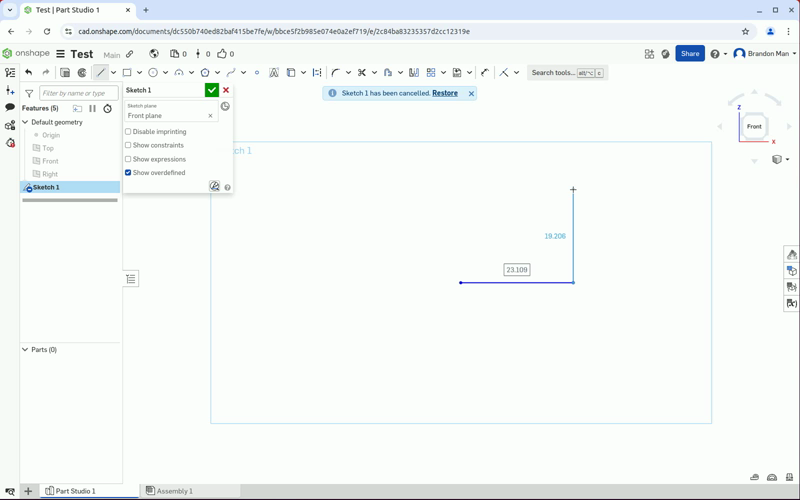
key_up(shift)
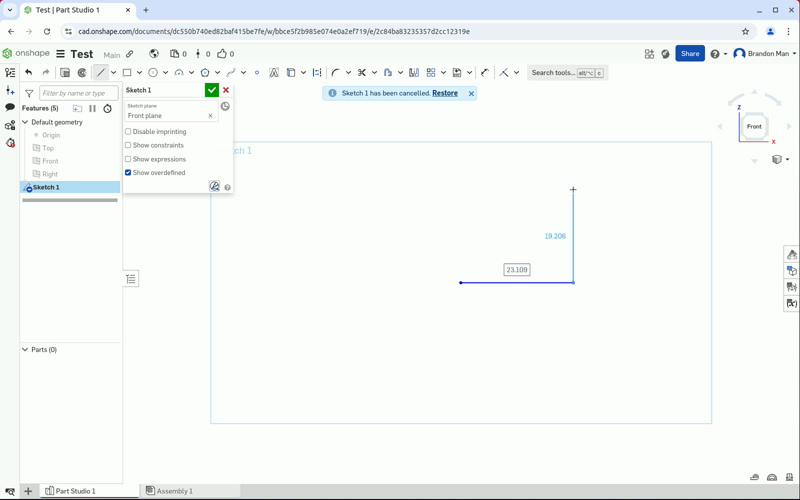
key_down(shift)
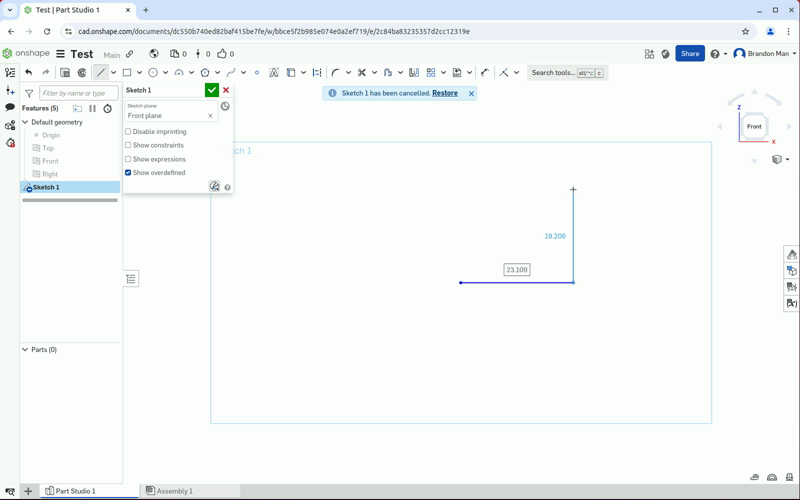
mouse_move(460, 189)
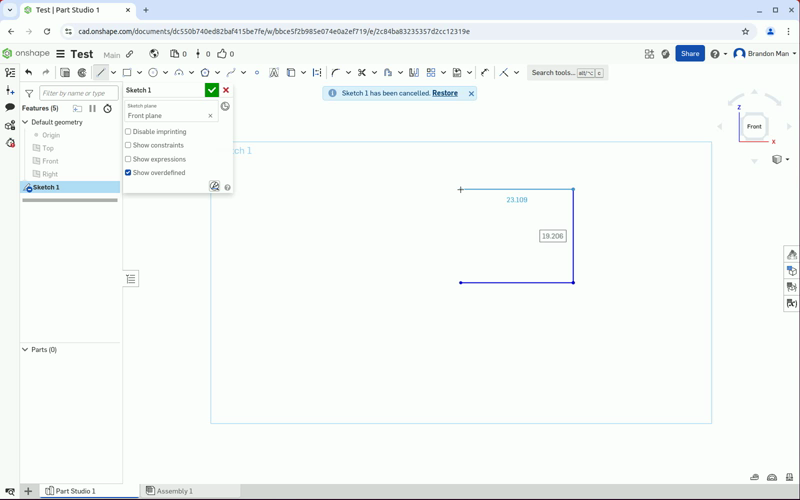
click(460, 189)
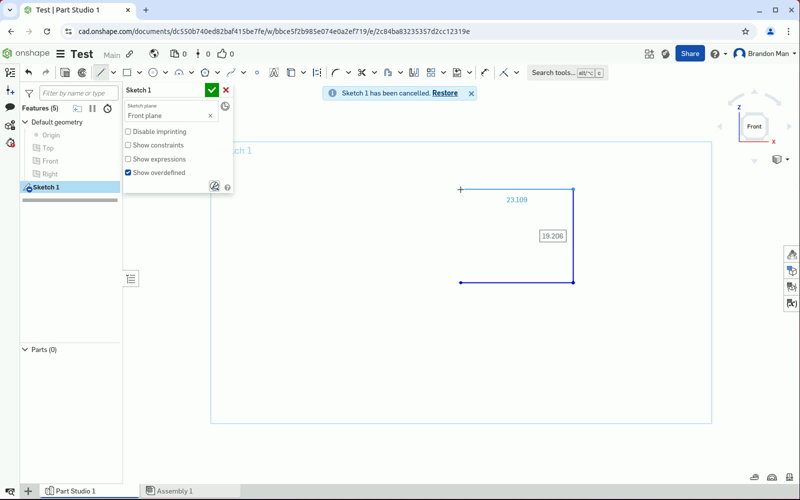
key_up(shift)
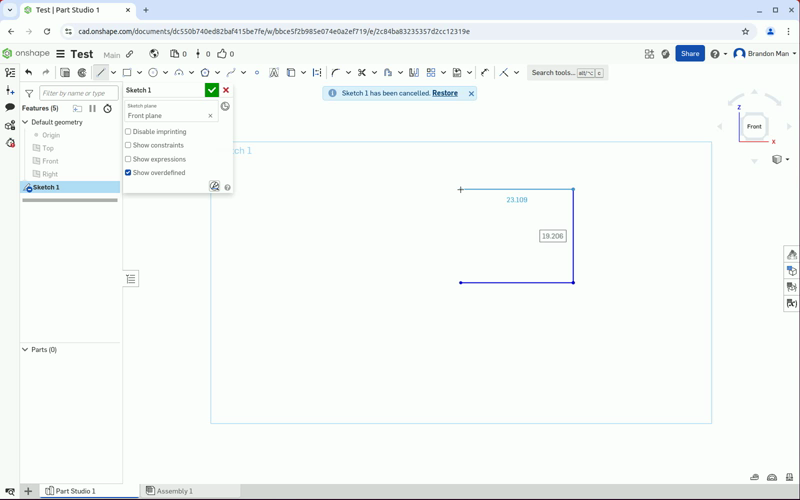
key_down(shift)
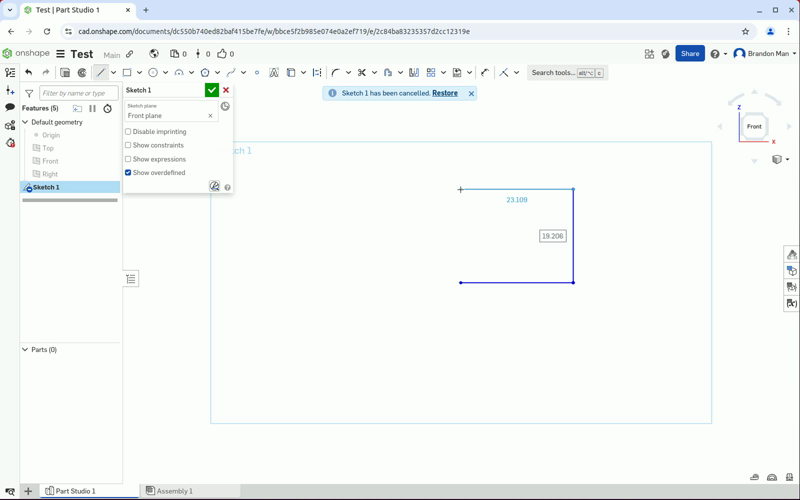
mouse_move(460, 282)
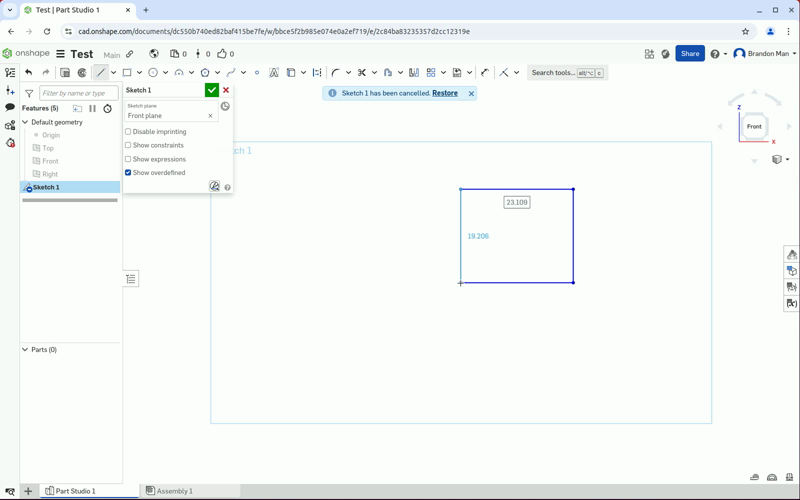
key_up(shift)
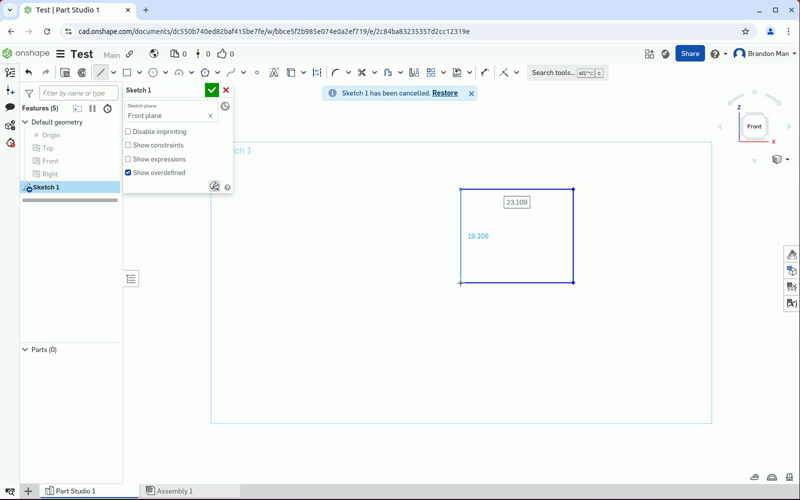
click(460, 282)
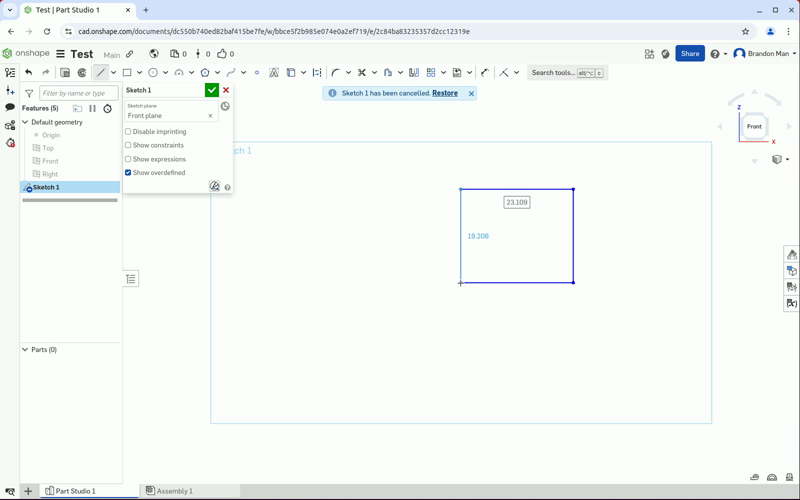
key(esc)
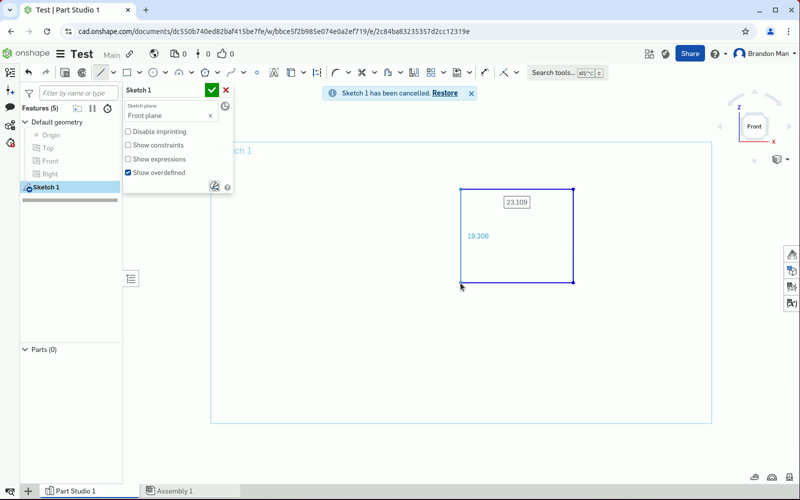
mouse_move(498, 213)
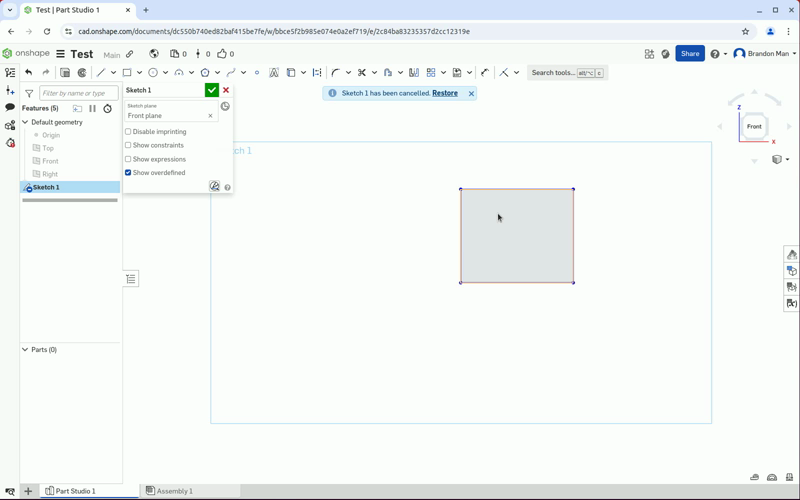
click(498, 213)
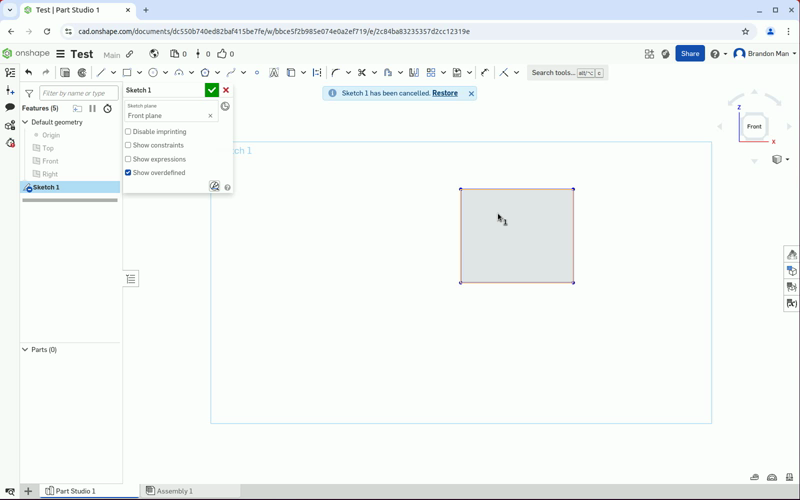
mouse_move(73, 352)
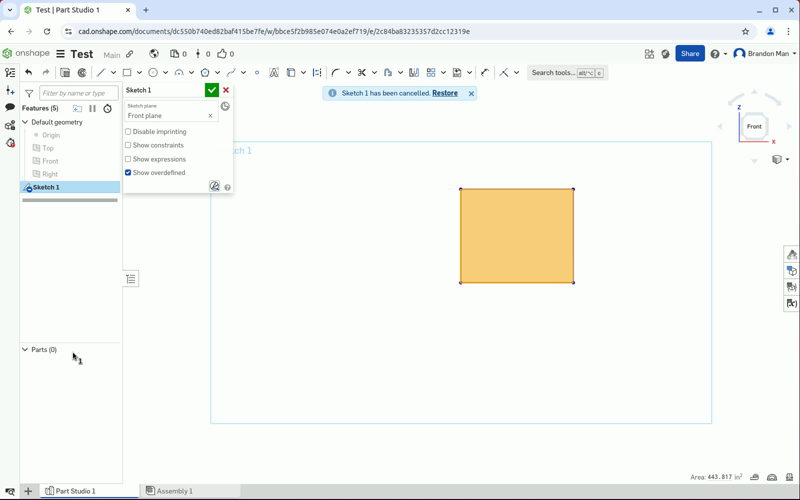
key(shift+y)
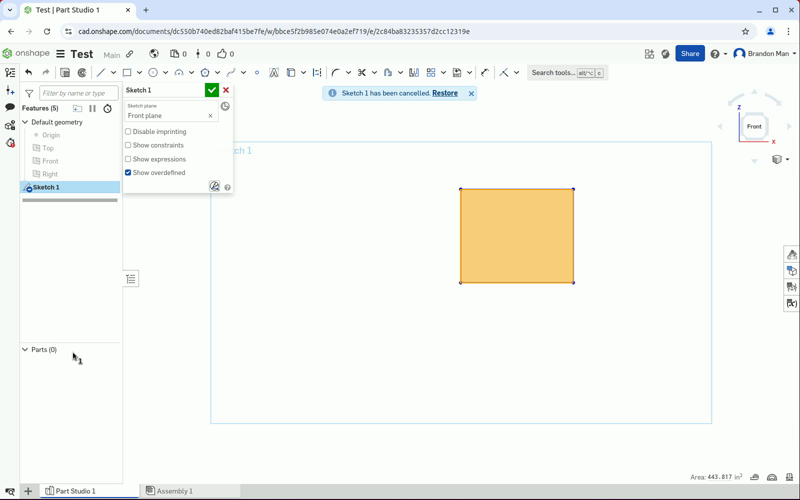
key(shift+e)
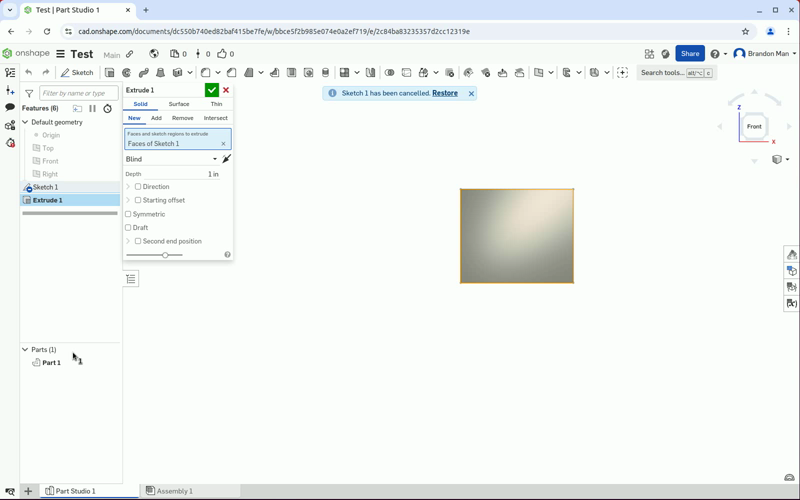
mouse_move(143, 106)
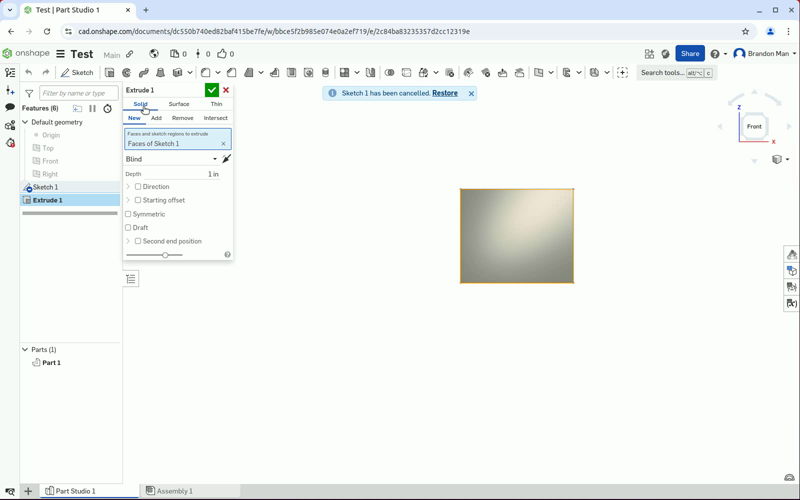
click(143, 106)
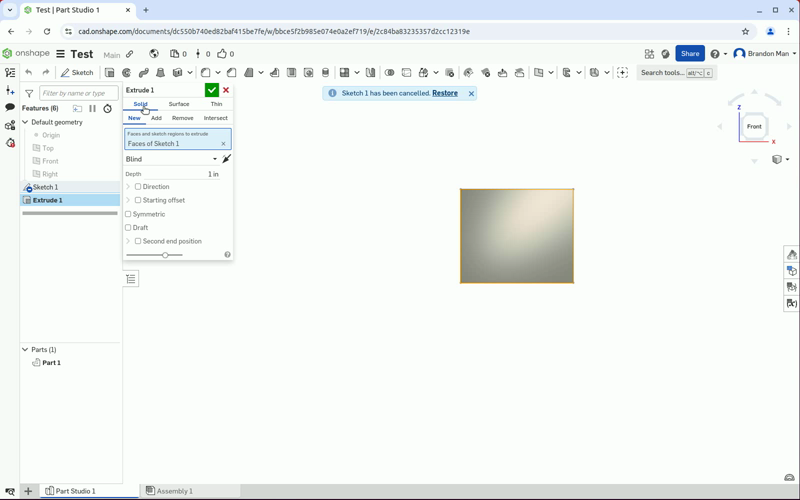
mouse_move(137, 120)
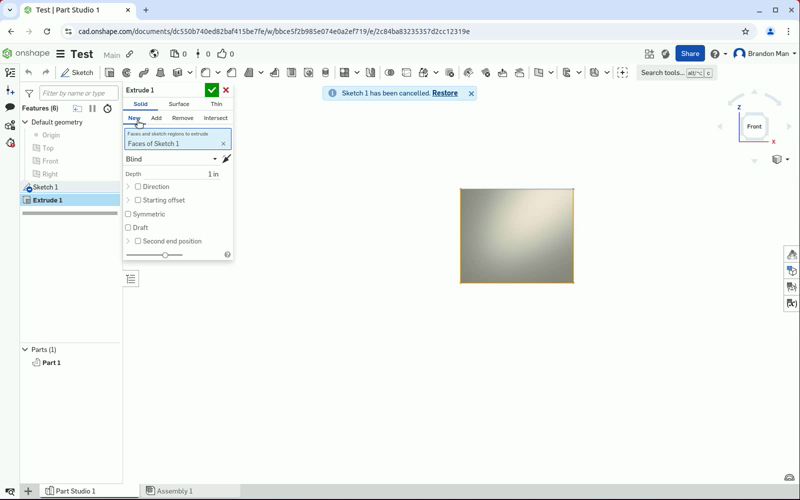
click(137, 120)
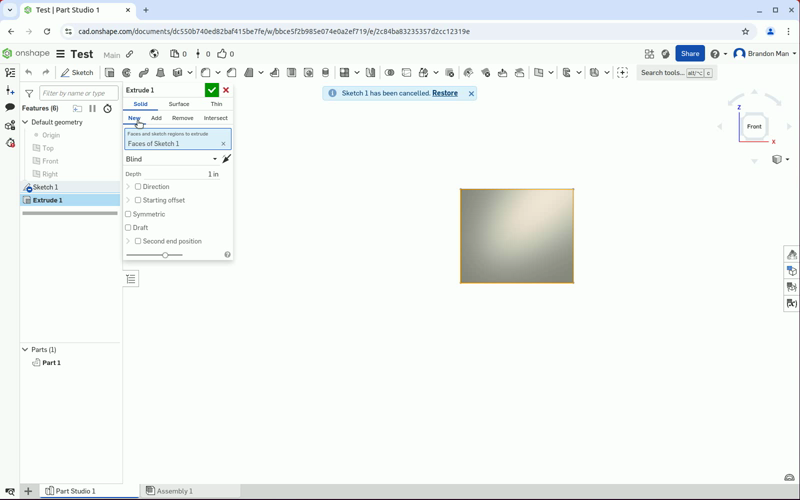
key(tab, 4)
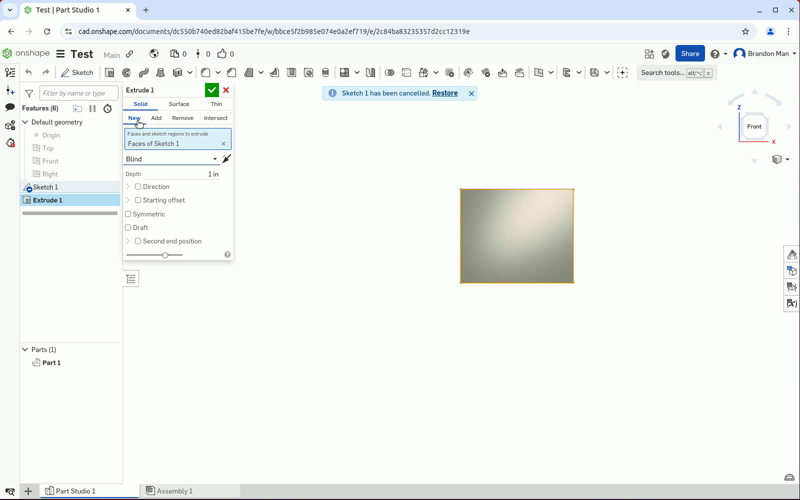
text(15.405)
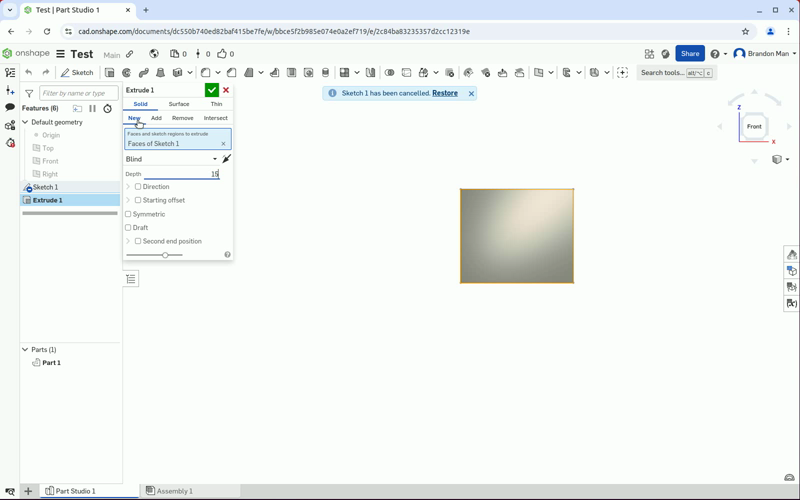
key(enter)
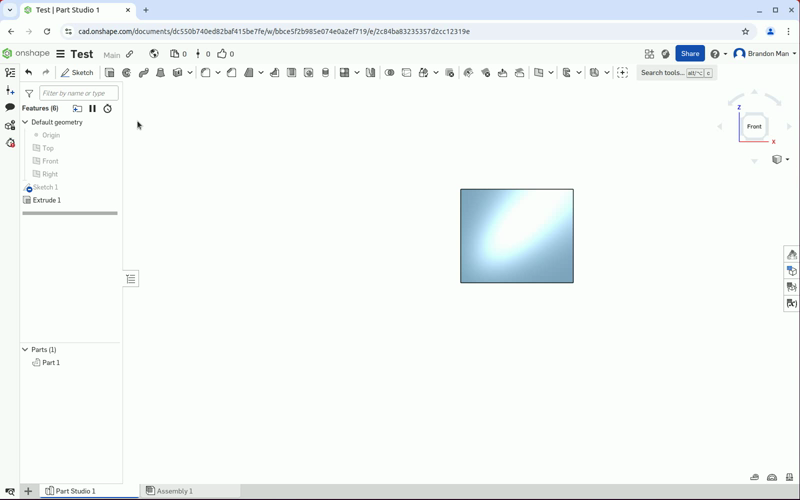
key(shift+h)
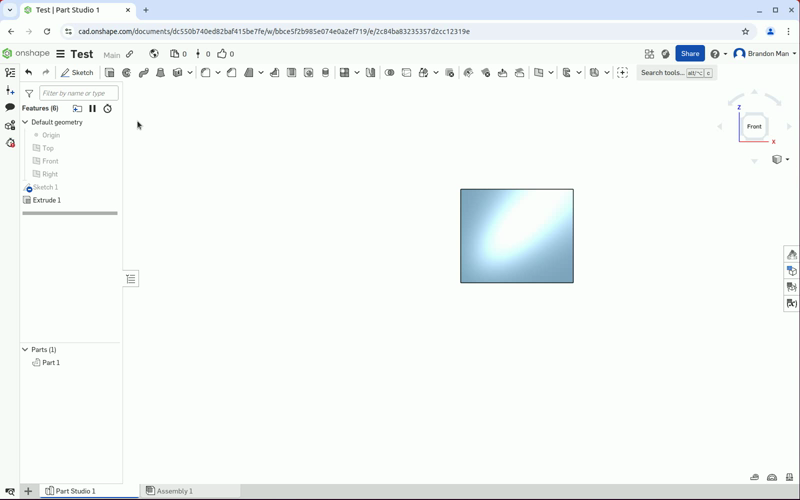
key(shift+h)
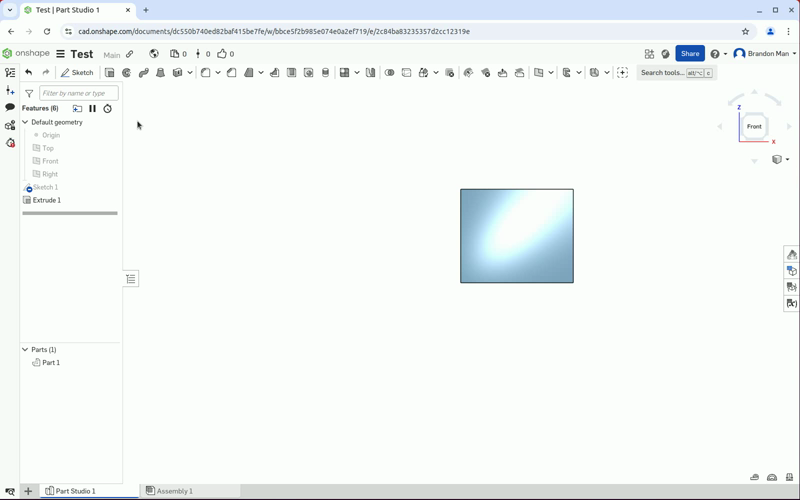
mouse_move(73, 189)
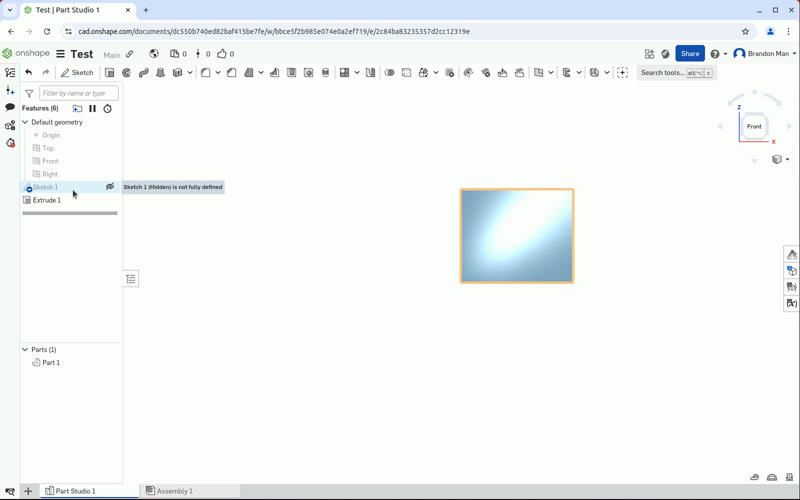
click(73, 189)
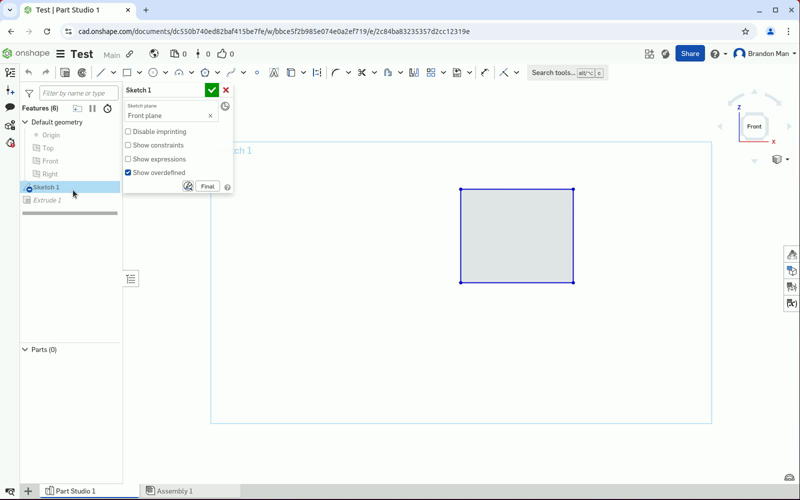
mouse_move(229, 92)
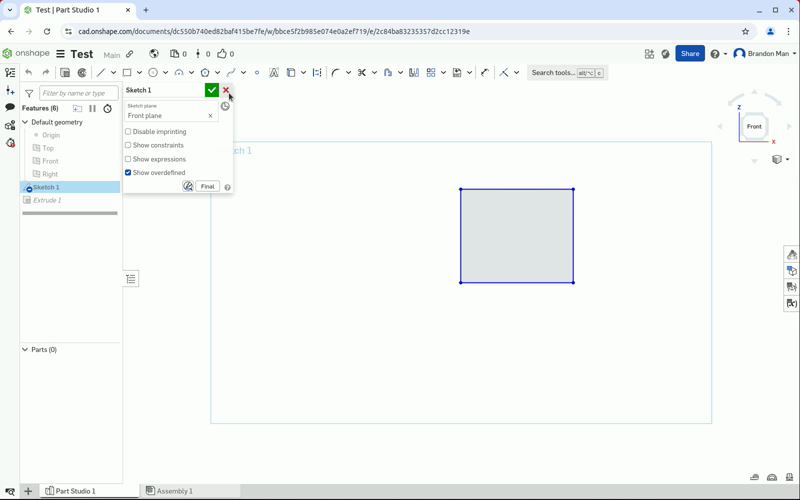
click(229, 92)
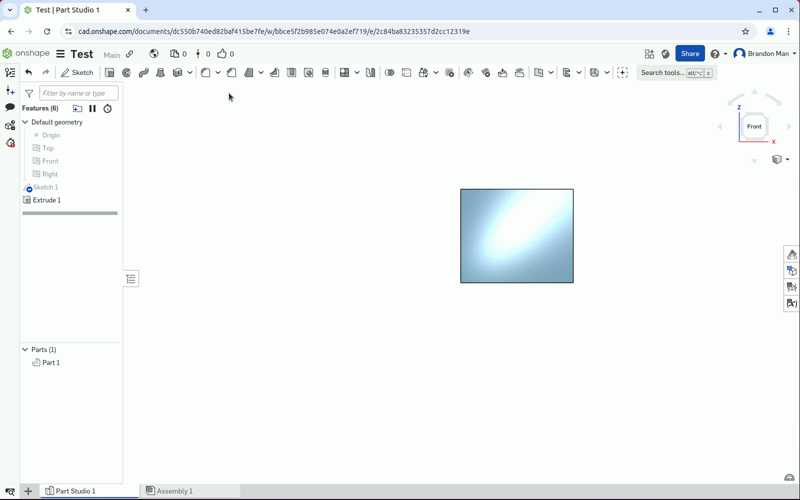
mouse_move(541, 75)
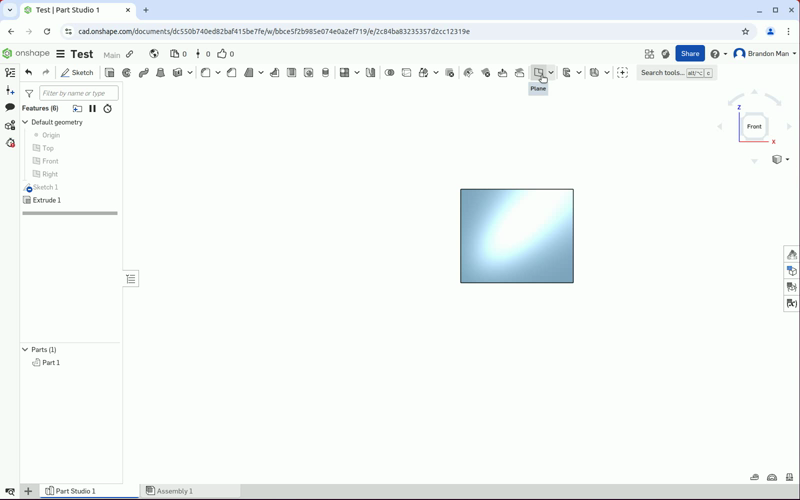
click(541, 75)
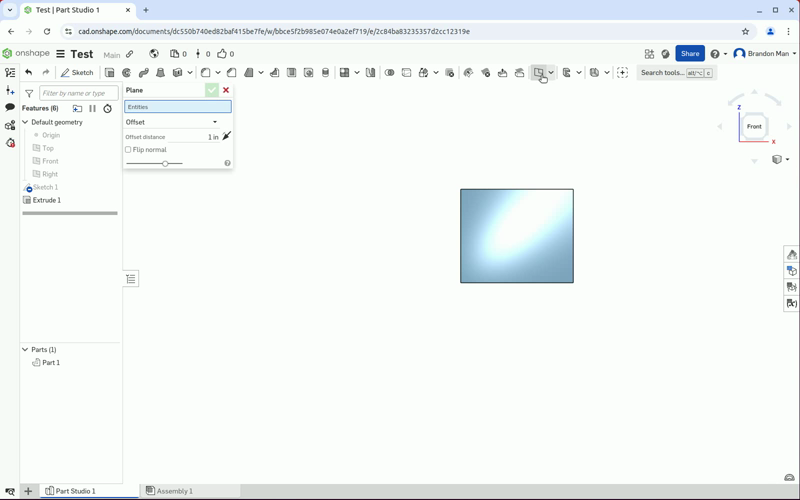
mouse_move(73, 163)
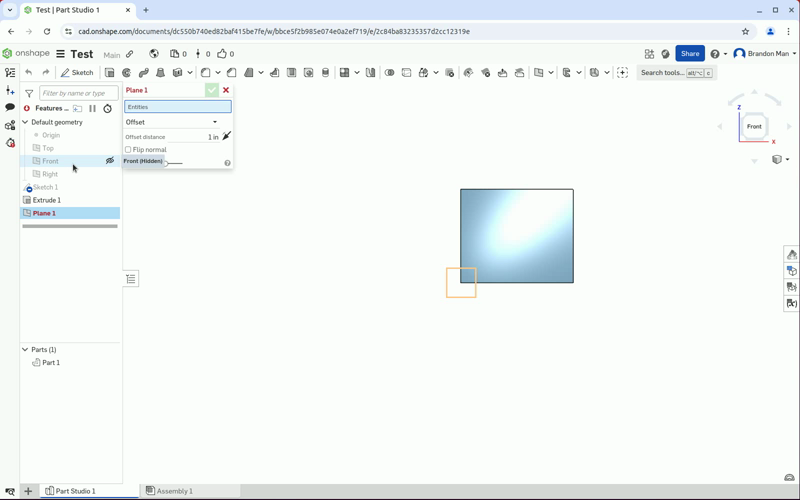
click(73, 163)
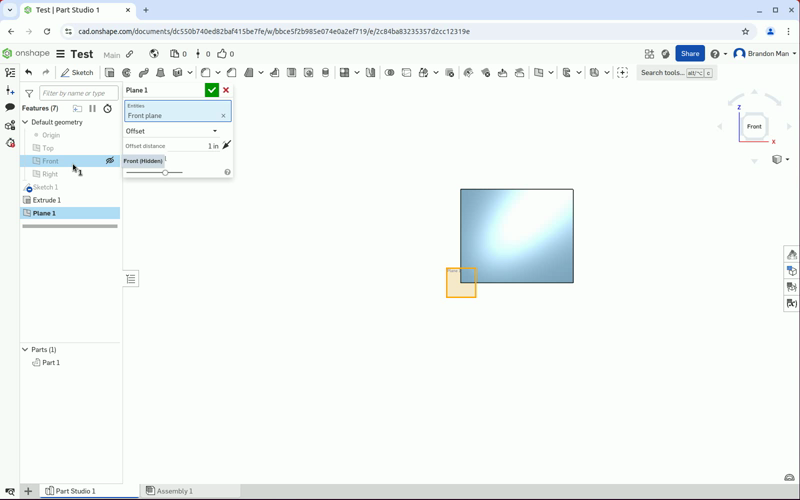
key(tab, 2)
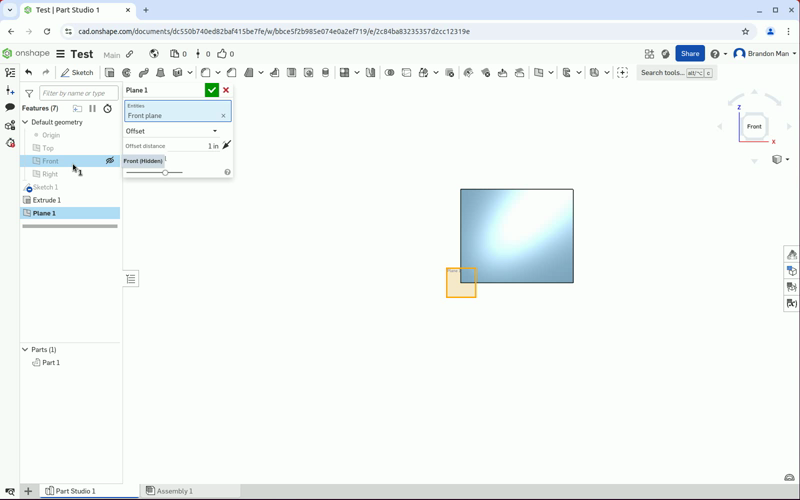
text(15.405)
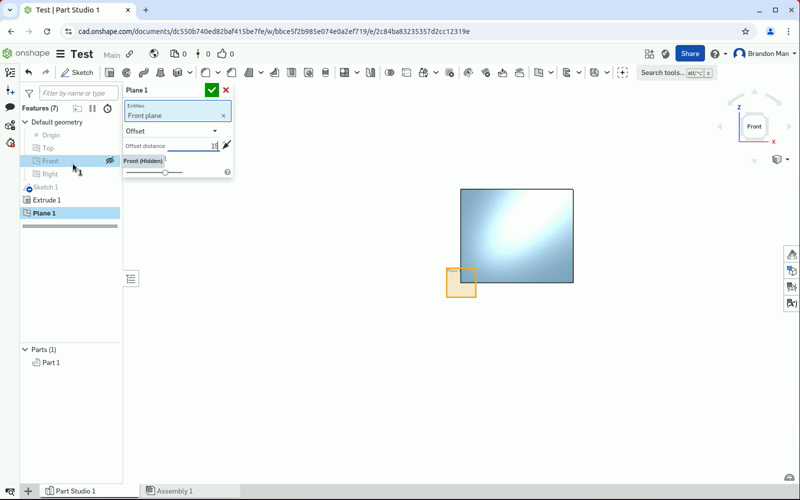
key(enter, 2)
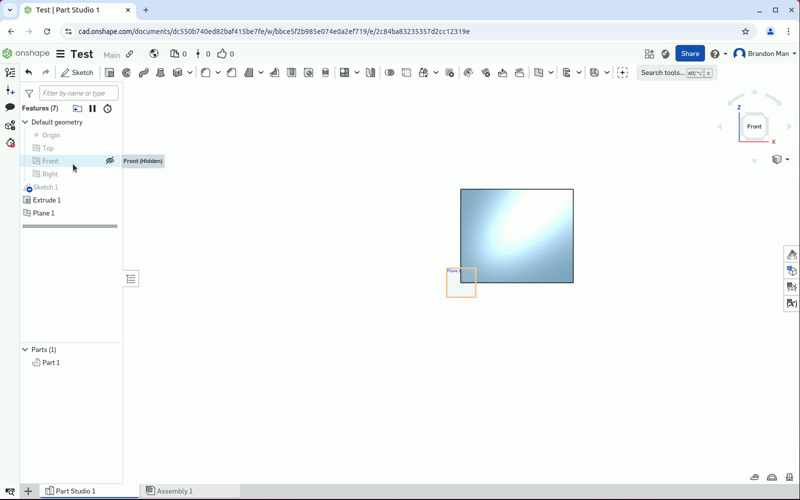
key(shift+s)
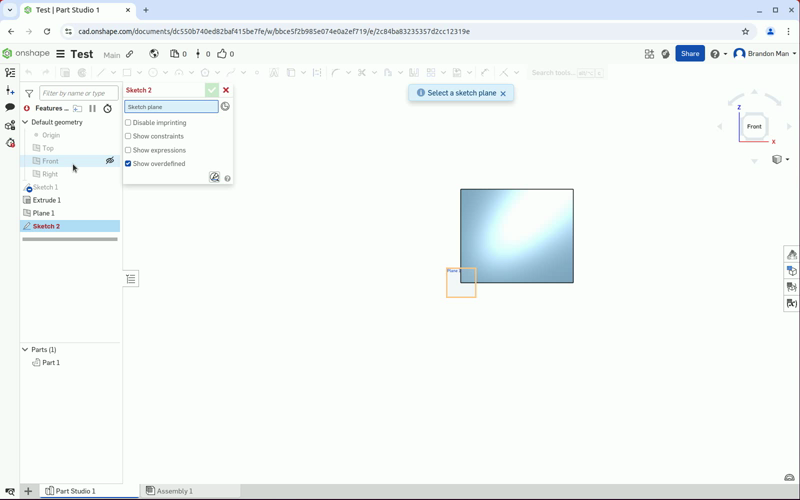
mouse_move(73, 215)
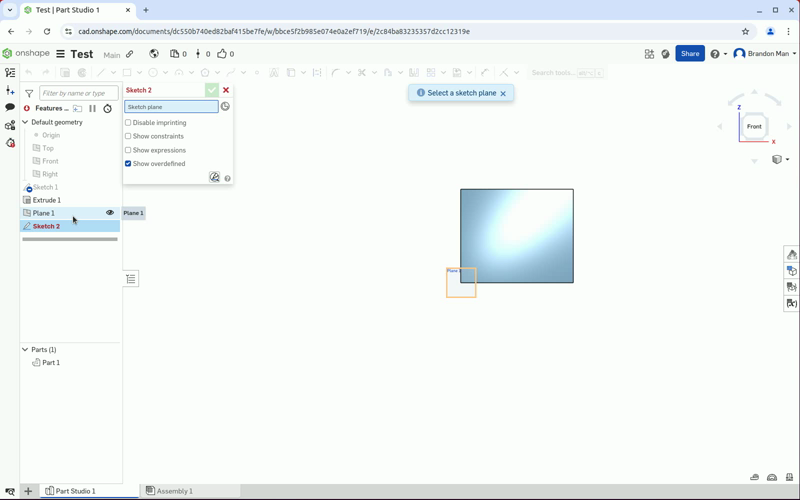
click(73, 215)
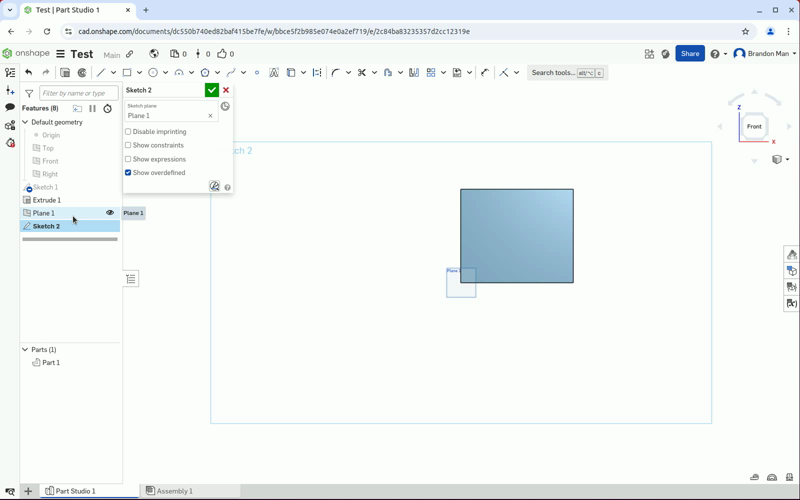
mouse_move(73, 352)
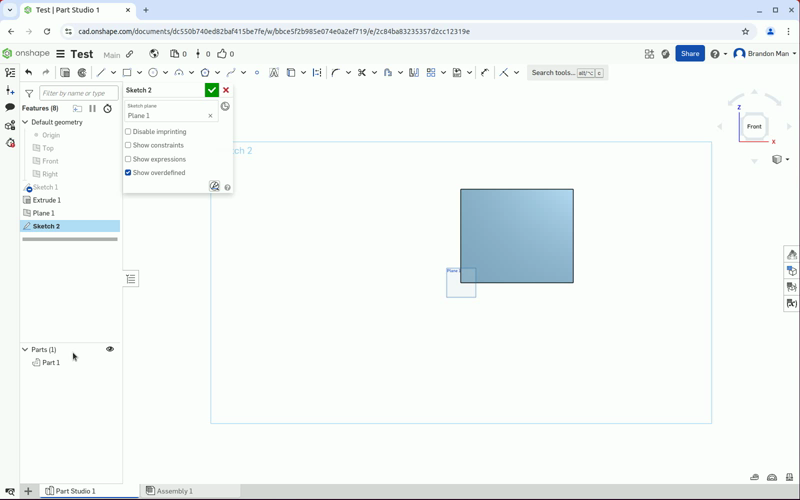
key(y)
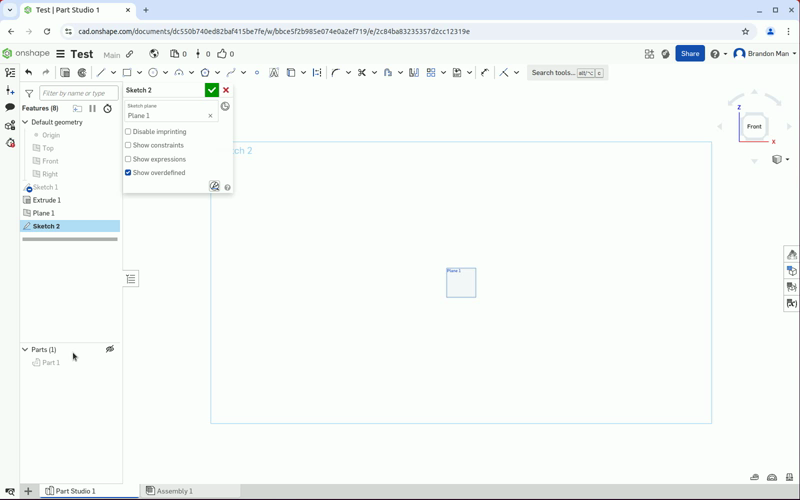
key(l)
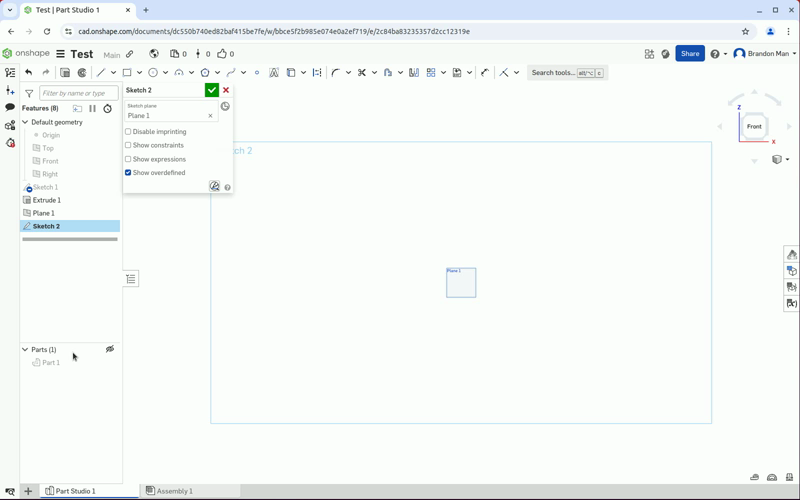
key_down(shift)
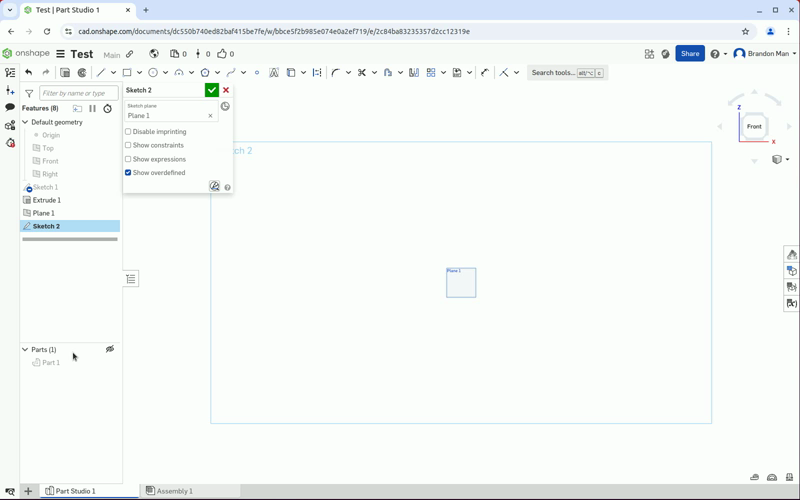
mouse_move(460, 282)
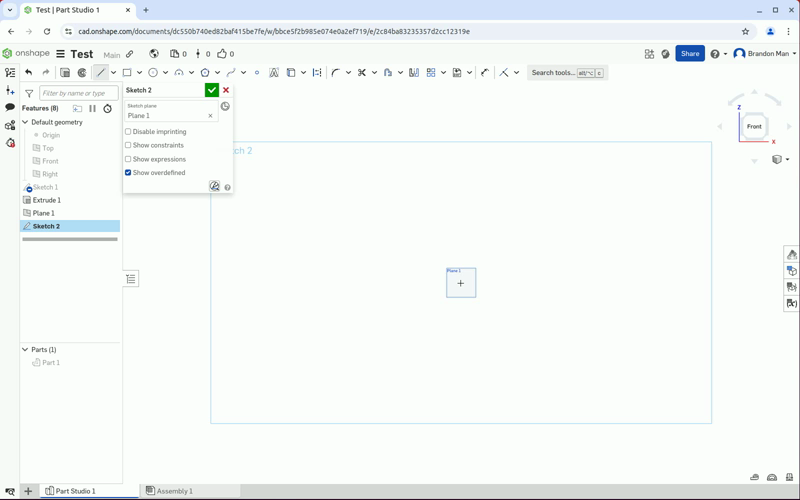
click(460, 282)
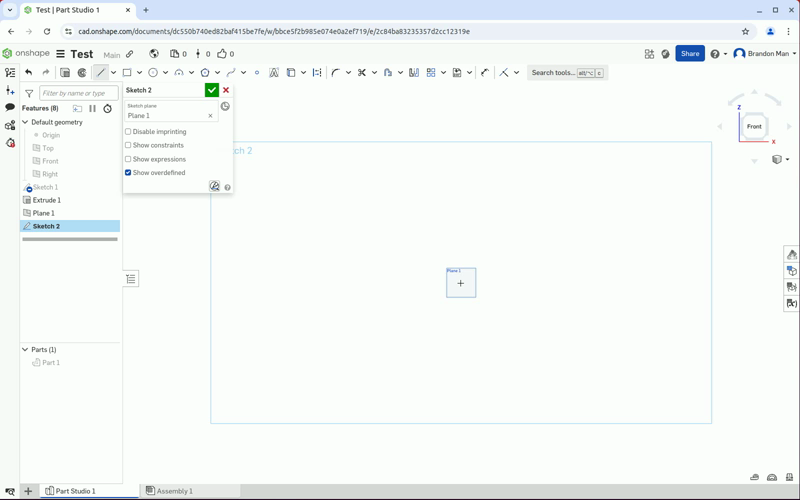
key_up(shift)
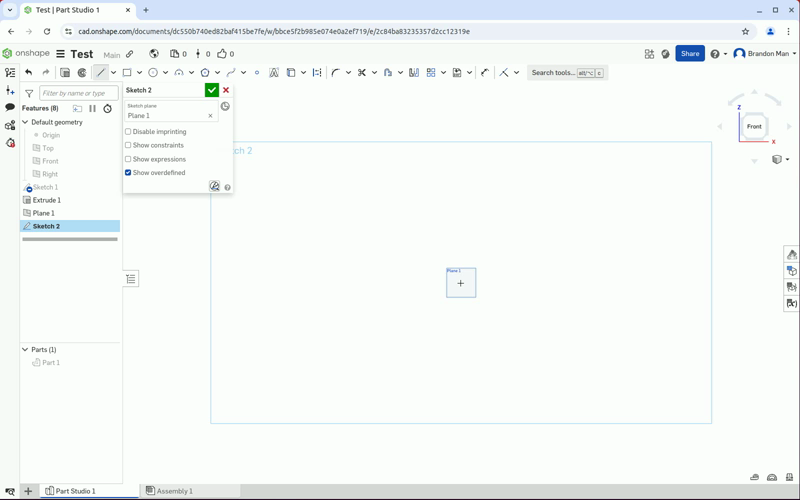
key_down(shift)
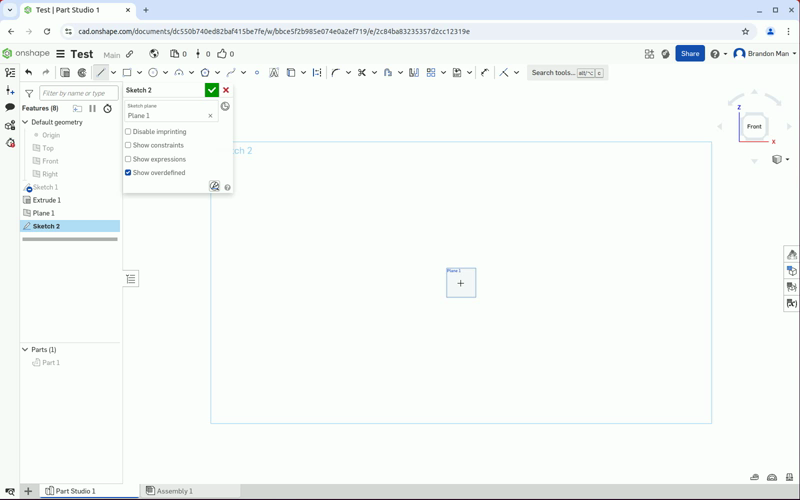
mouse_move(573, 282)
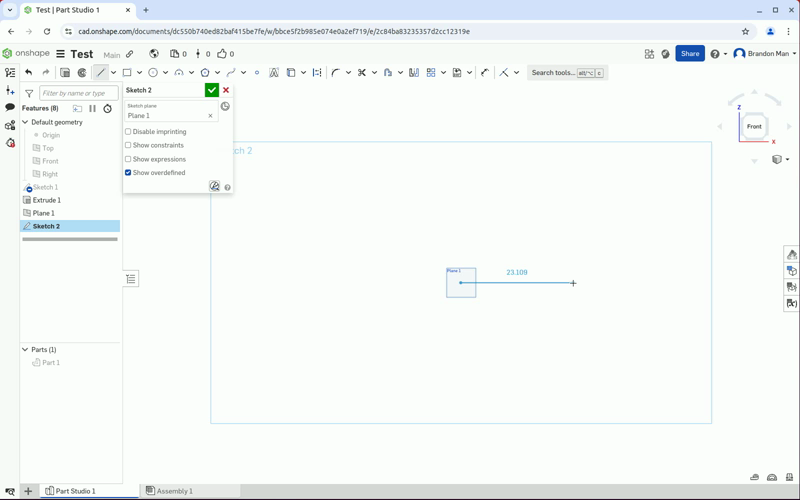
click(573, 282)
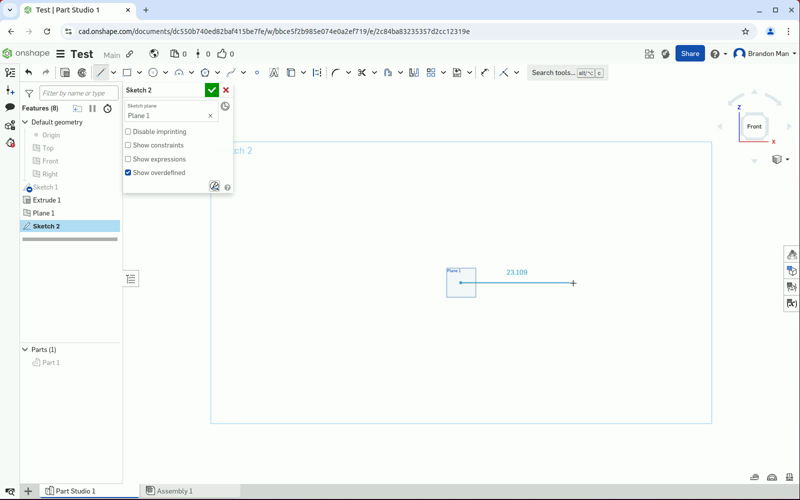
key_up(shift)
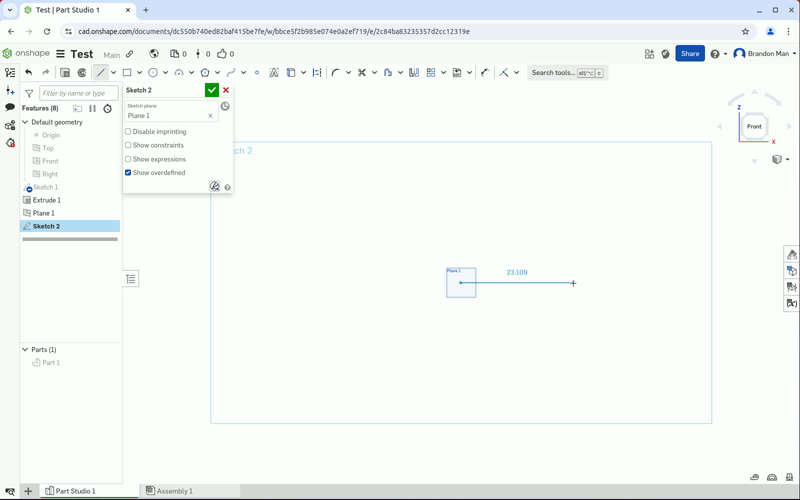
key_down(shift)
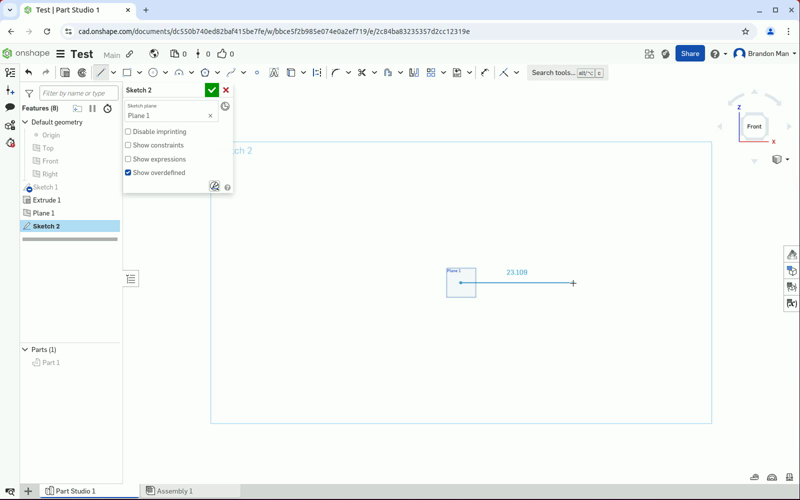
mouse_move(589, 282)
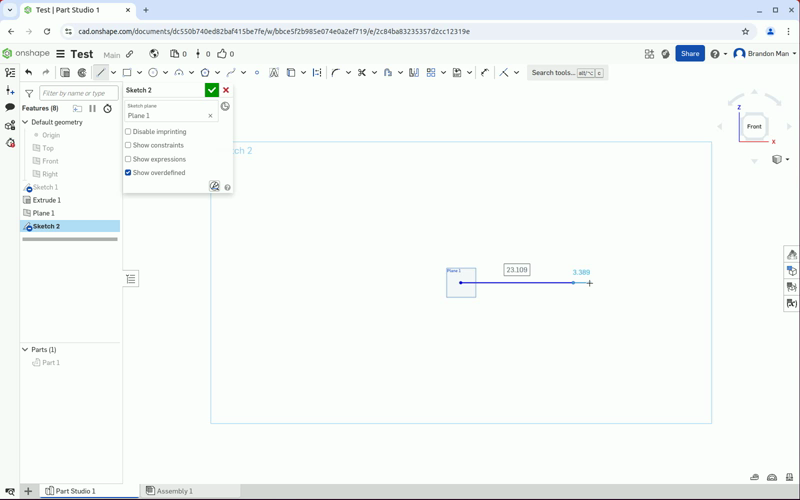
mouse_move(573, 245)
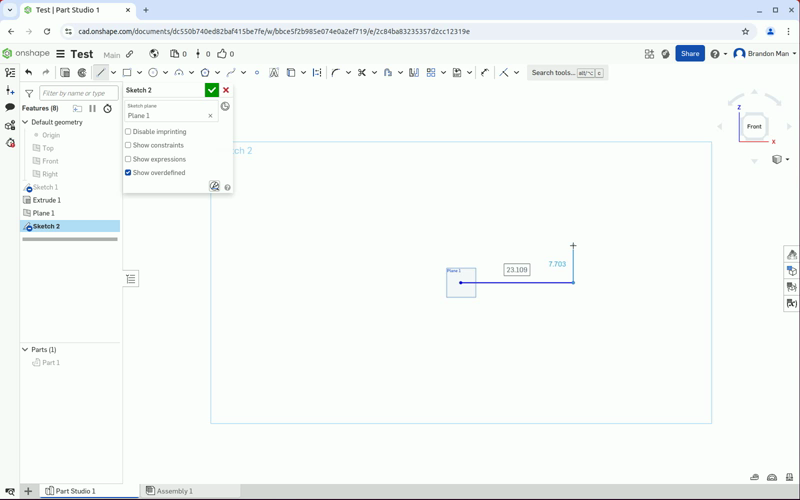
click(573, 245)
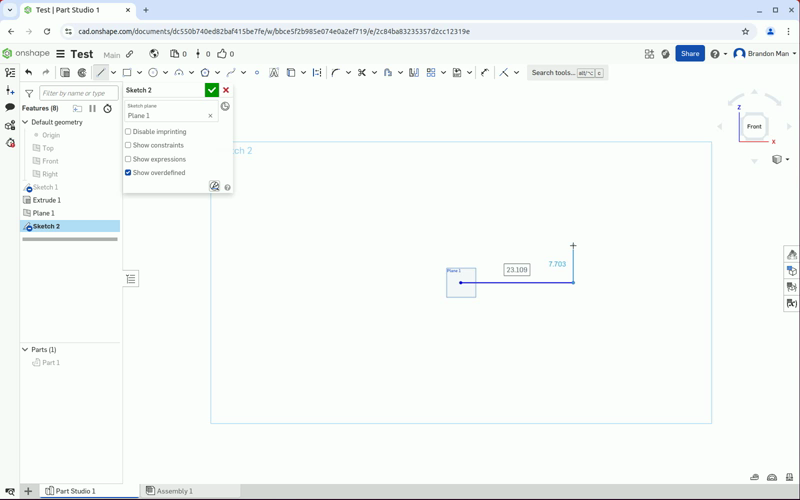
key_up(shift)
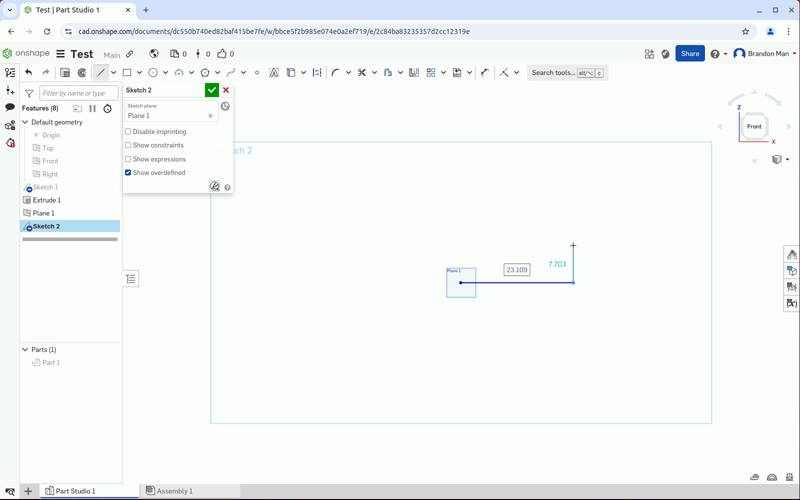
key_down(shift)
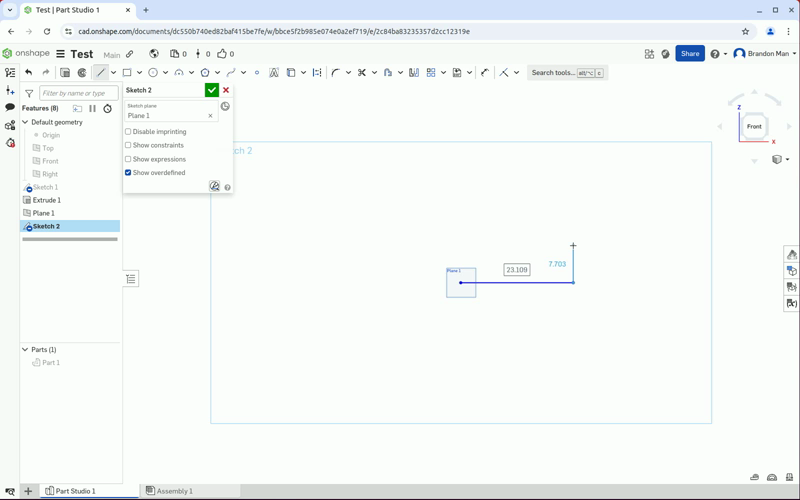
mouse_move(460, 245)
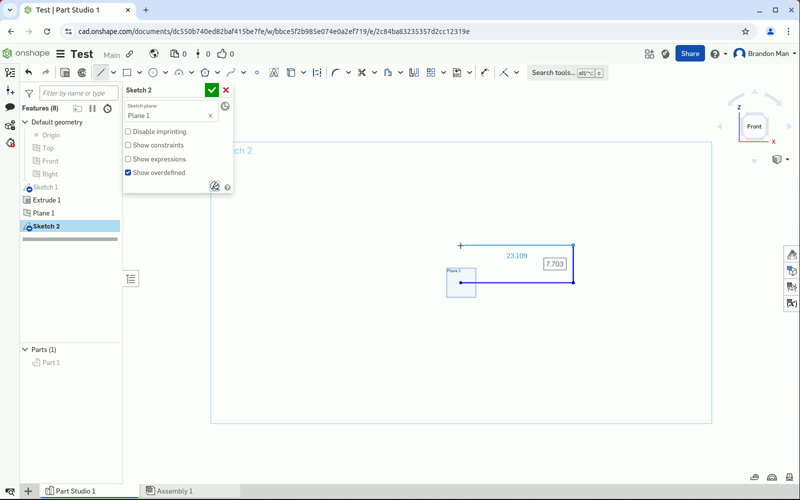
click(460, 245)
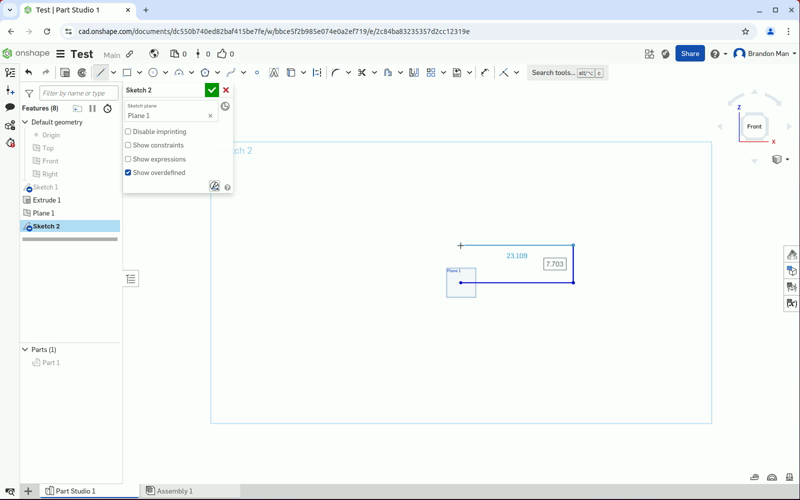
key_up(shift)
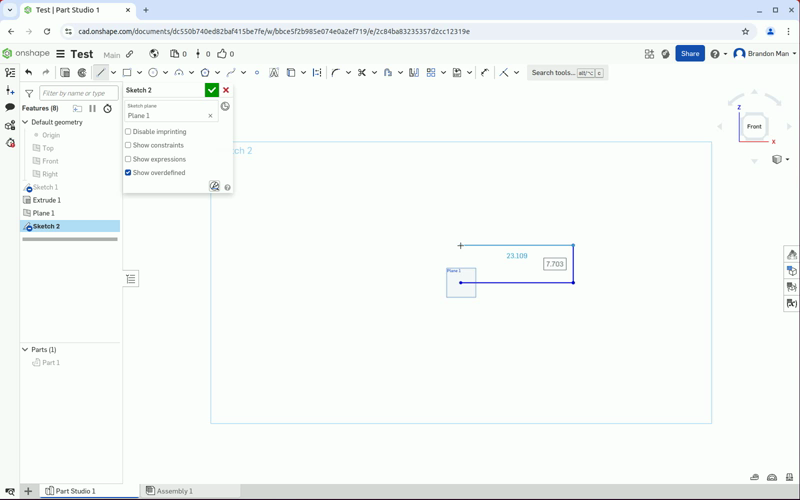
mouse_move(490, 245)
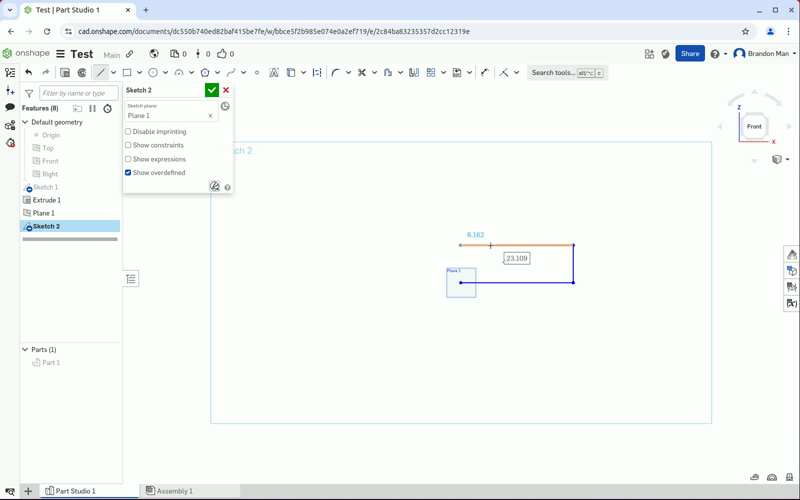
key_down(shift)
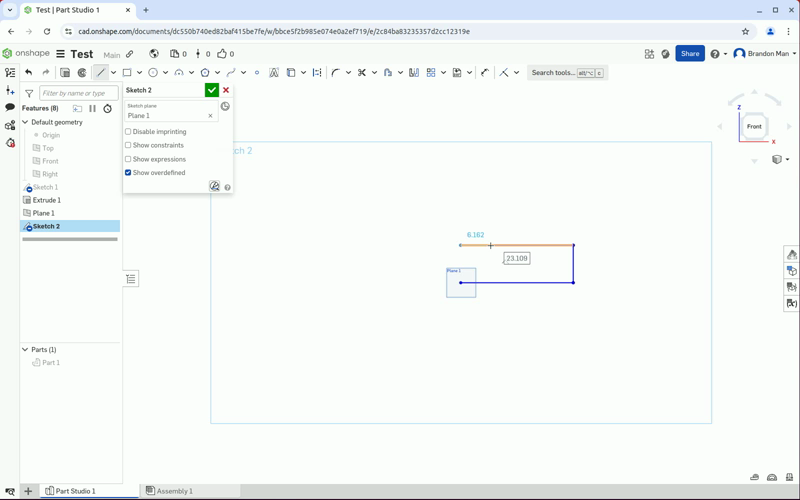
mouse_move(460, 282)
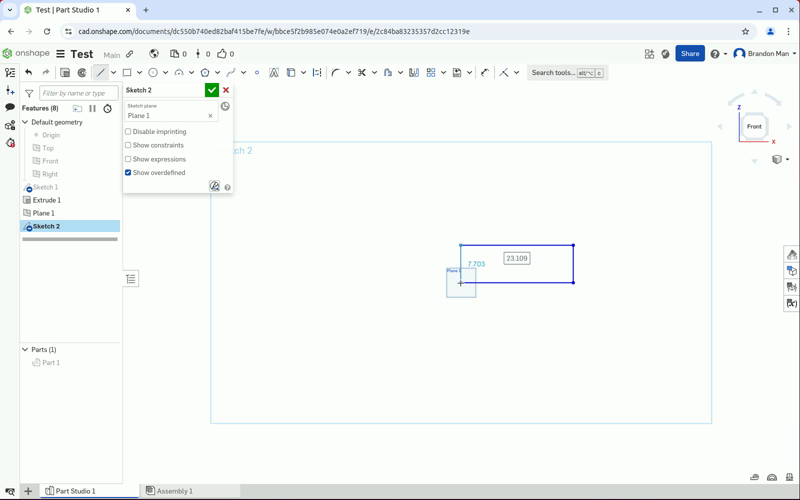
key_up(shift)
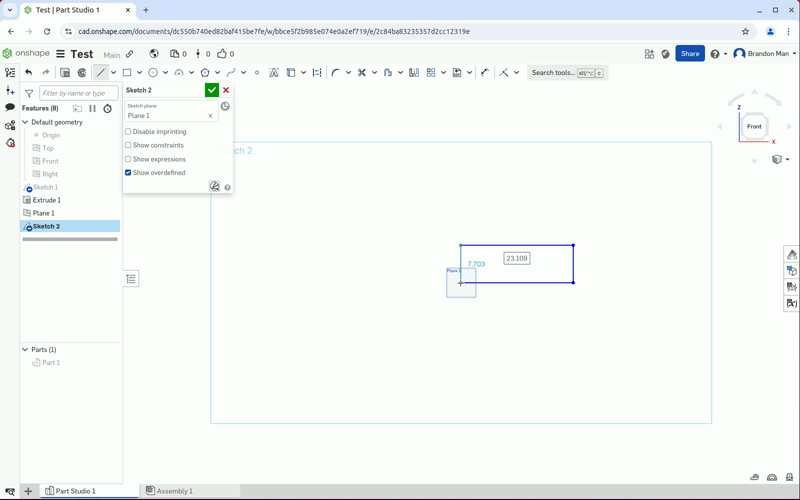
click(460, 282)
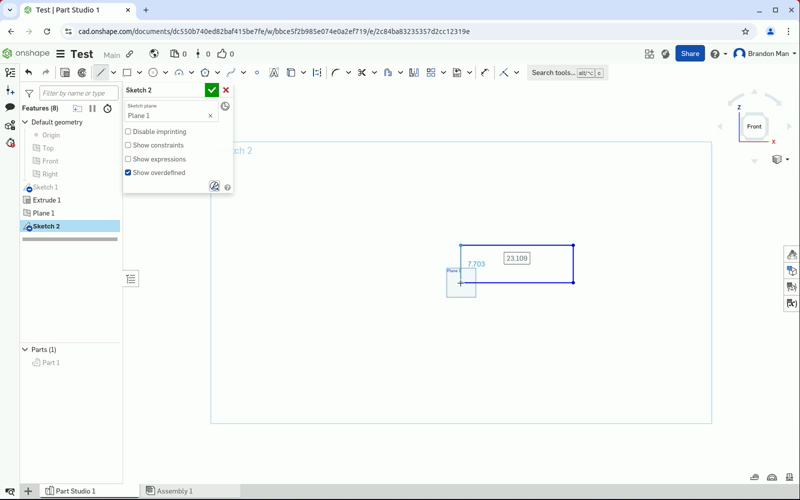
key(esc)
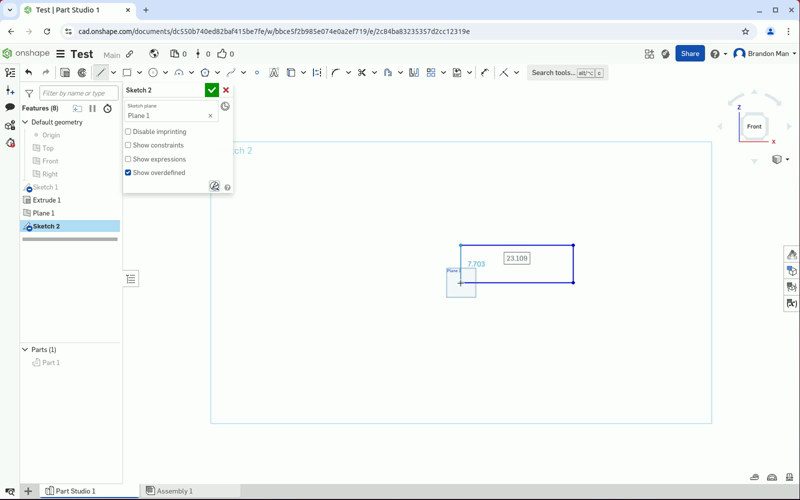
mouse_move(505, 269)
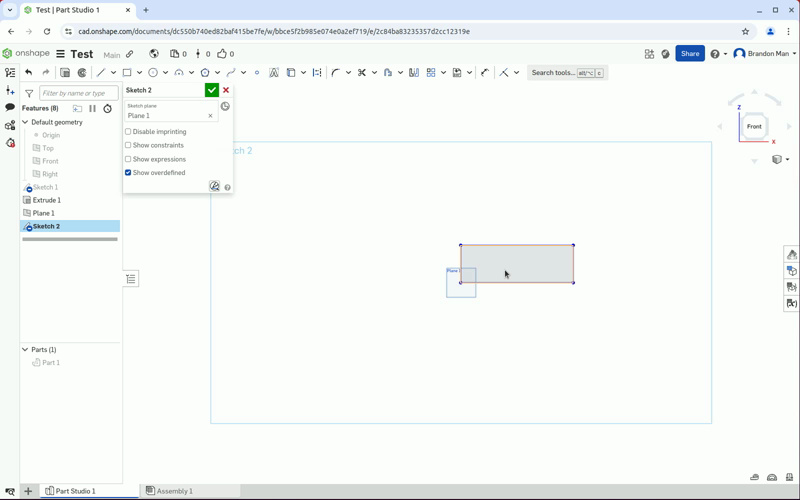
click(505, 269)
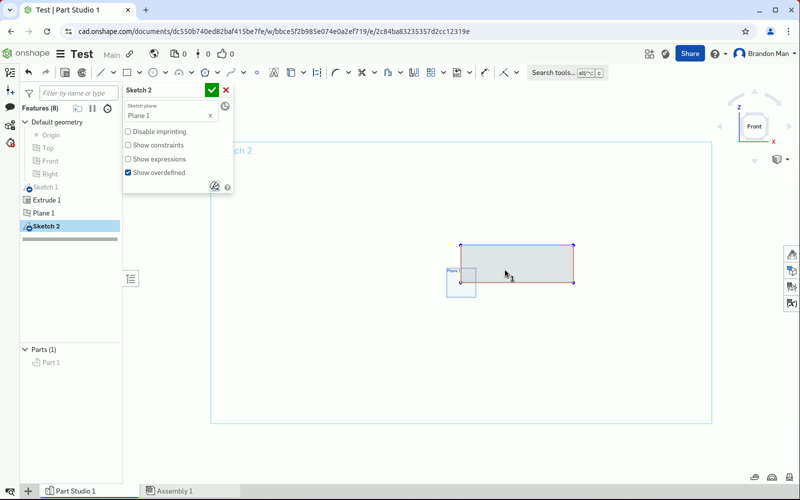
mouse_move(73, 352)
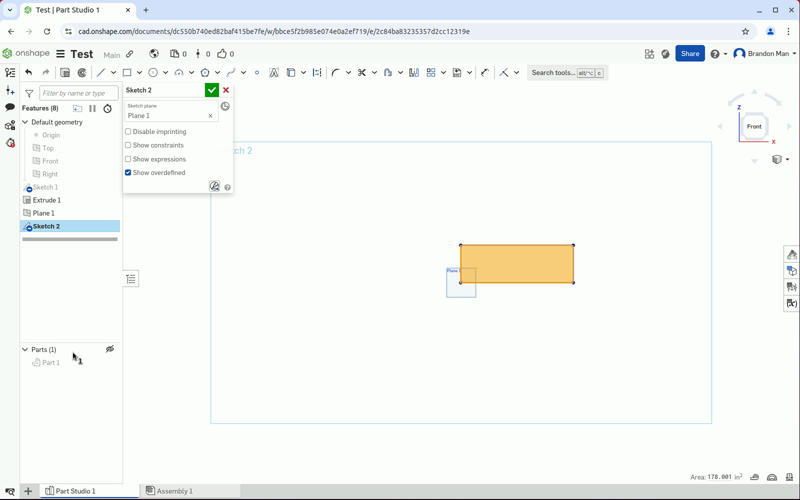
key(shift+y)
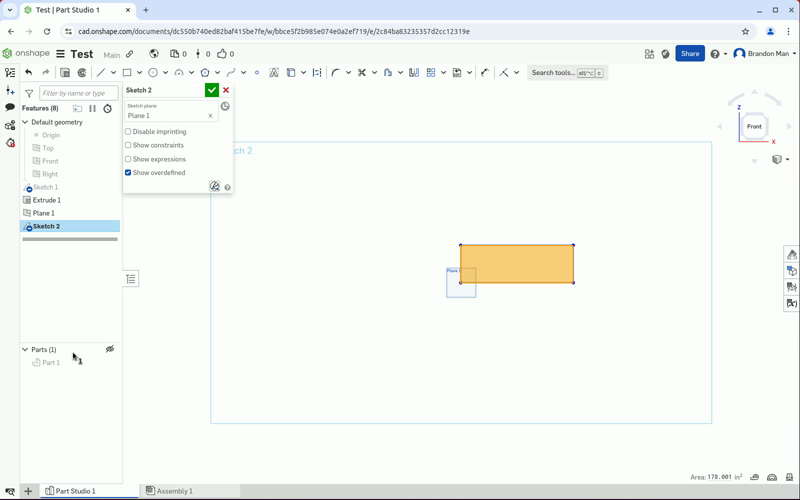
key(shift+e)
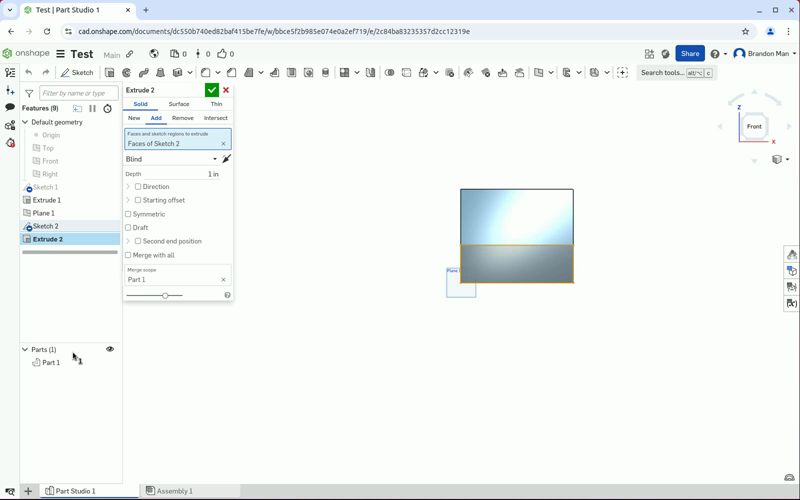
mouse_move(143, 106)
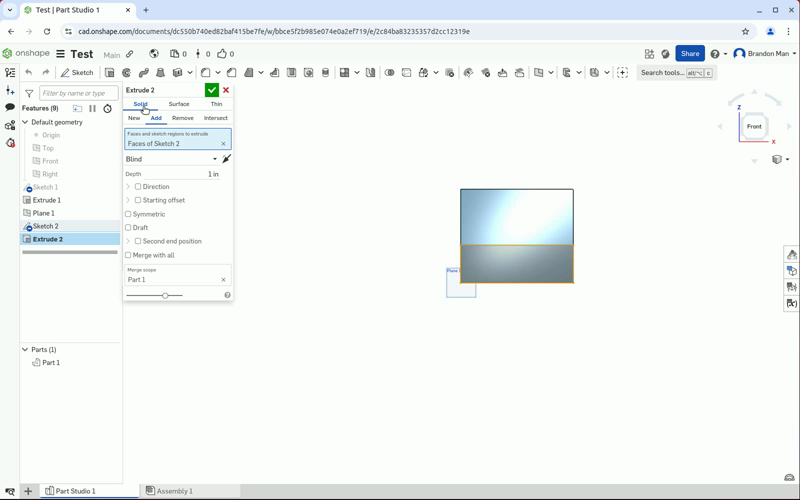
click(143, 106)
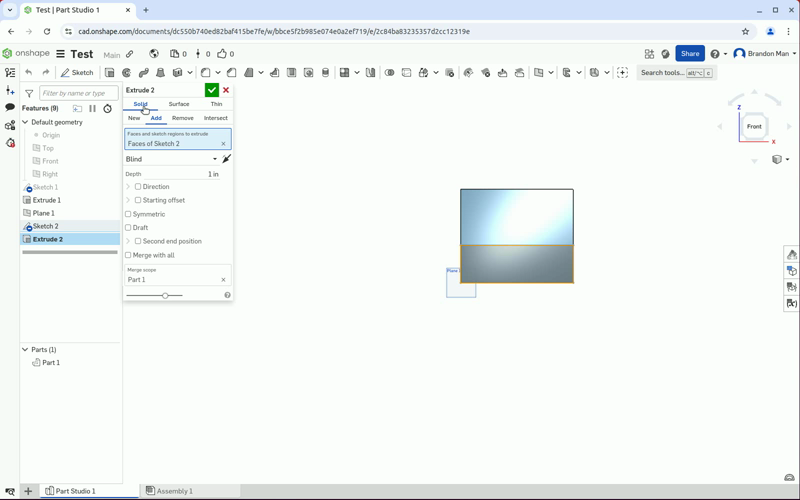
mouse_move(137, 120)
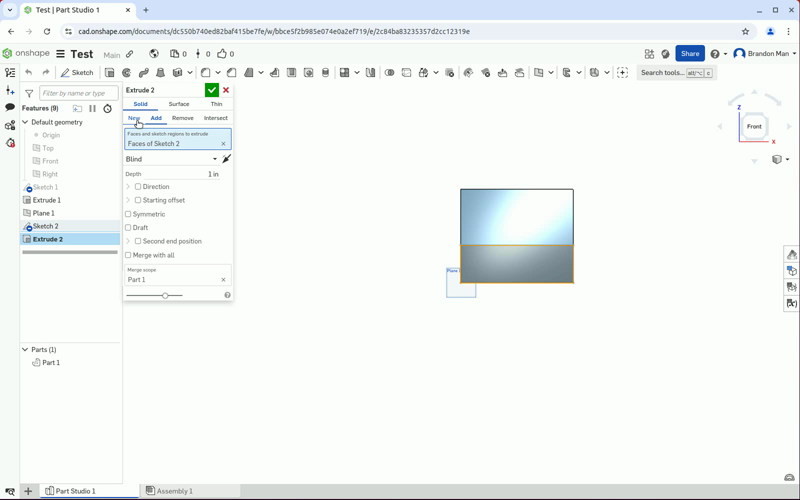
click(137, 120)
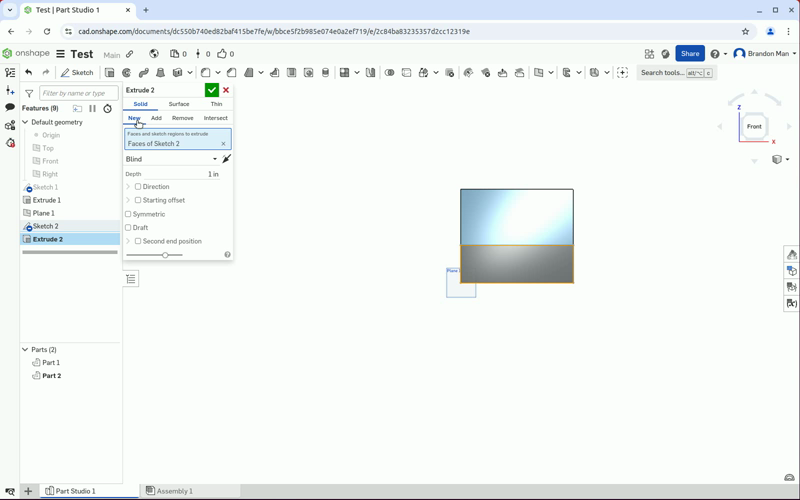
key(tab, 4)
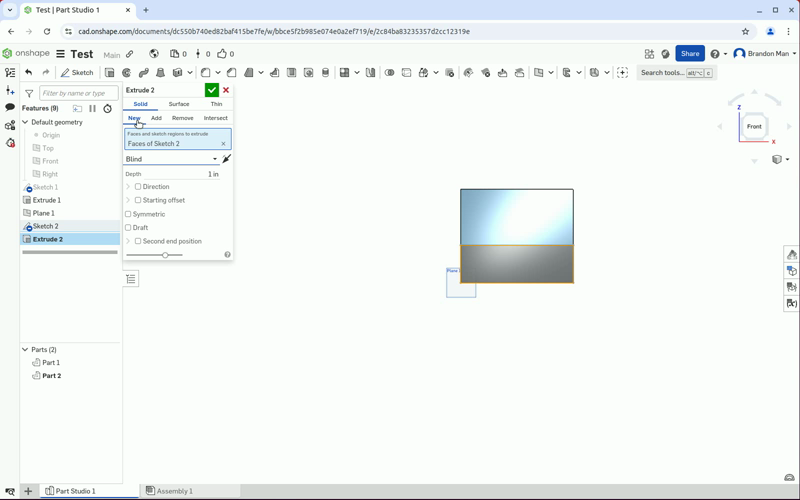
text(7.703)
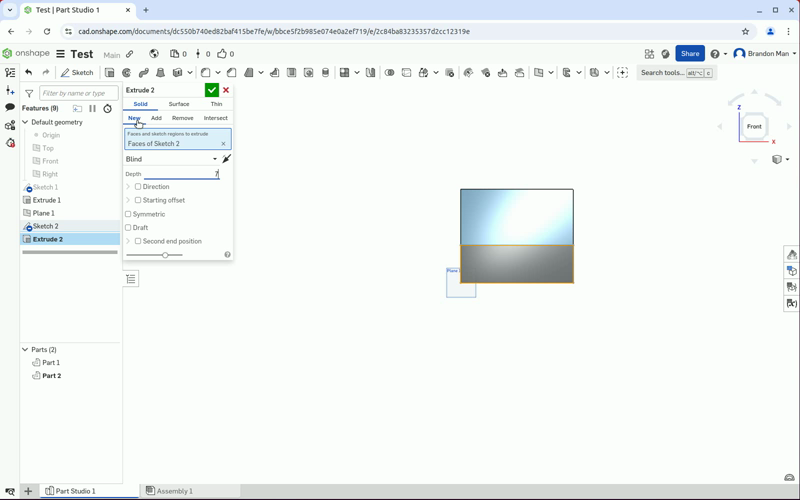
key(enter)
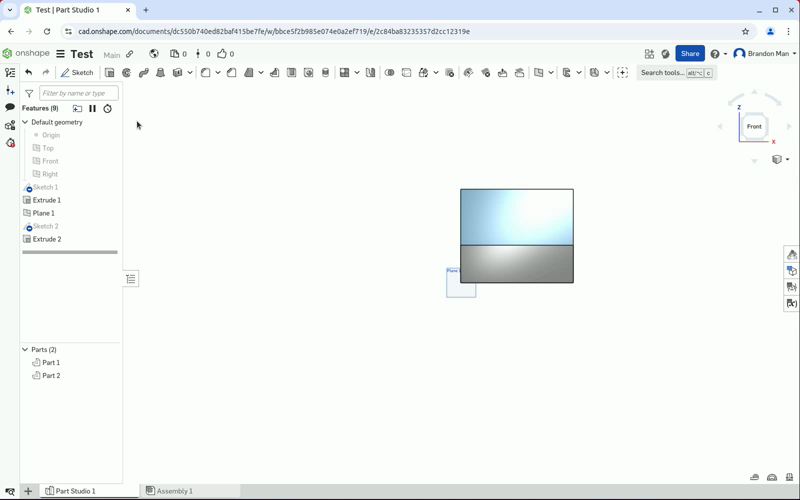
key(shift+h)
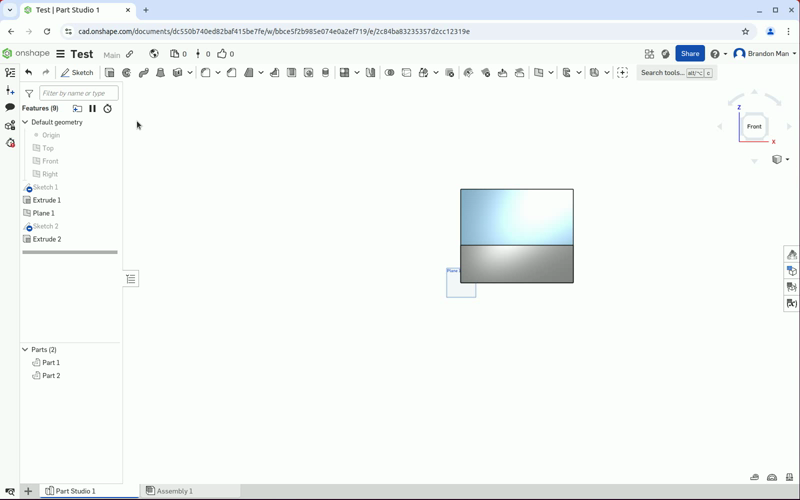
key(shift+h)
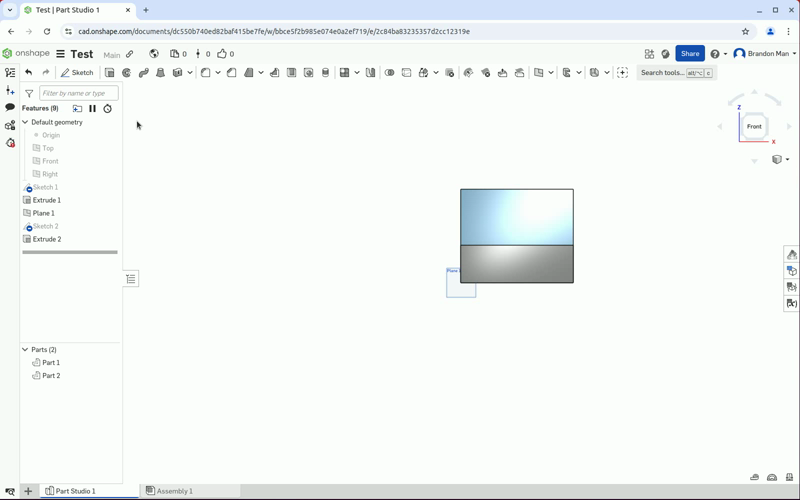
key(shift+7)
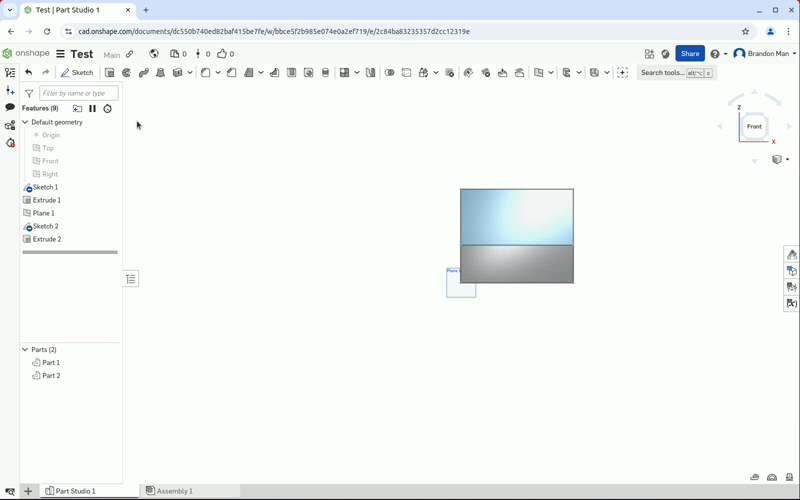
key(left, 2)
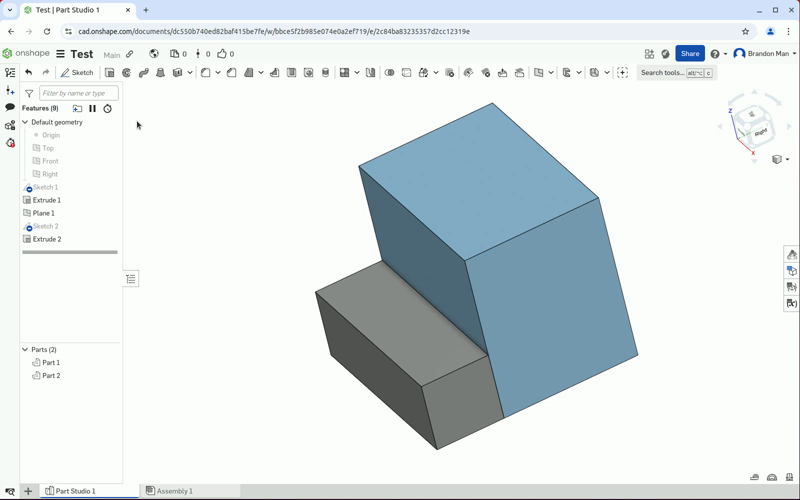
key(down, 2)
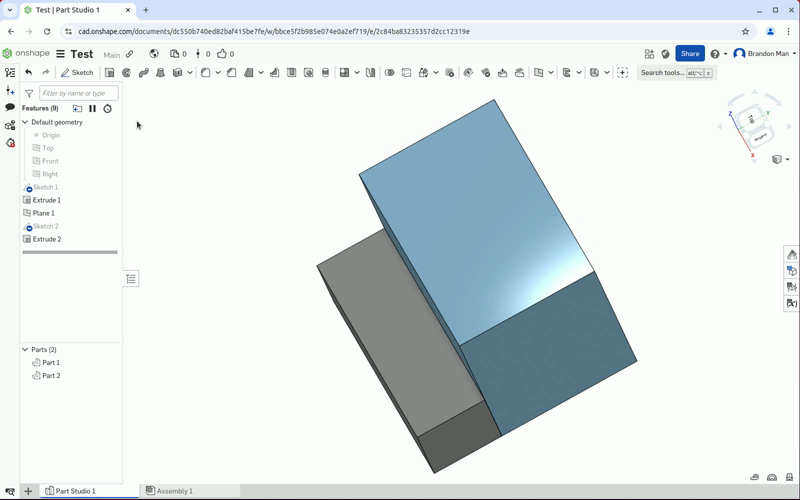
key(up, 2)
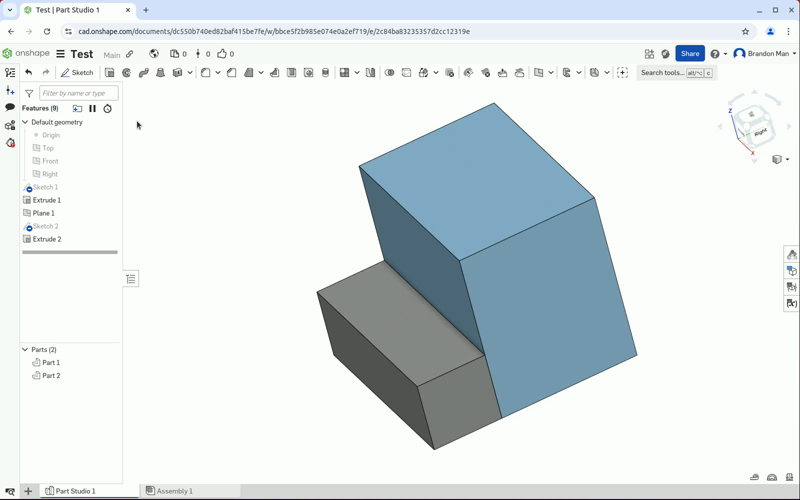
key(right, 2)
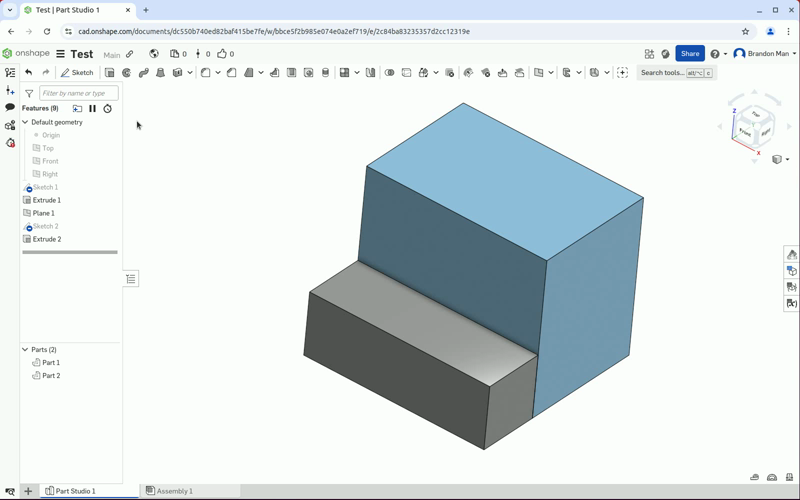
mouse_move(73, 189)
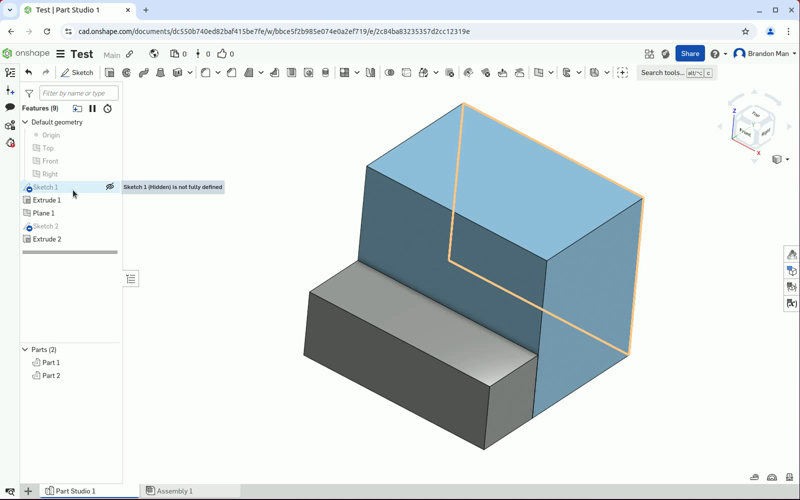
click(73, 189)